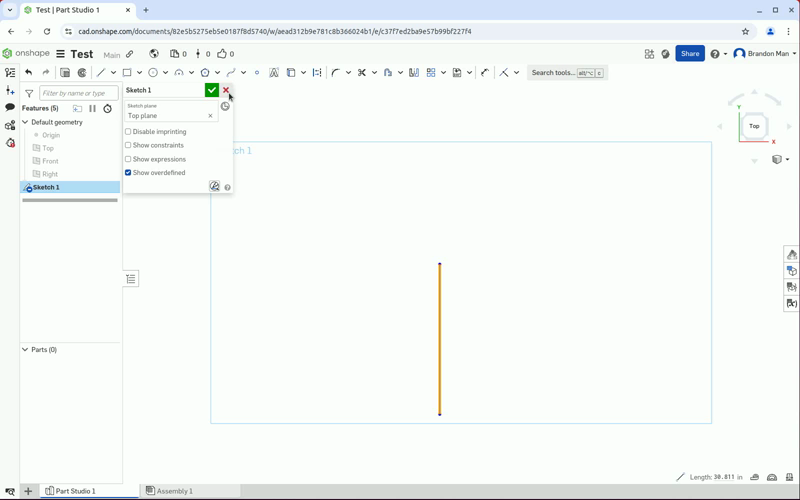
key(shift+h)
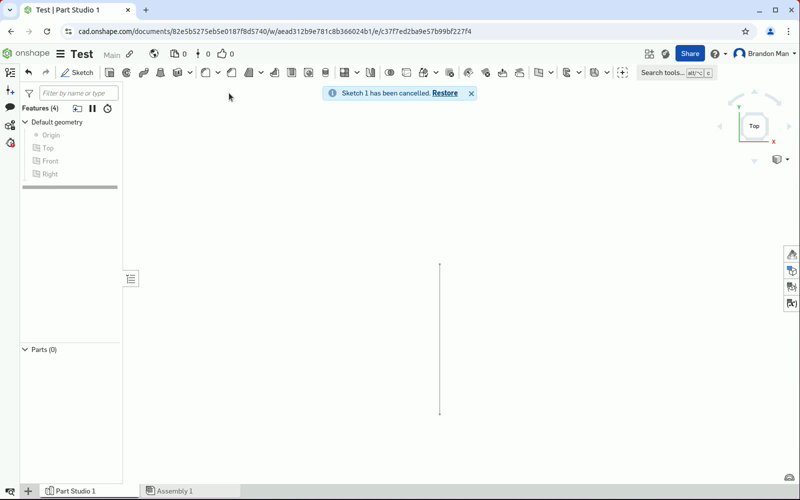
mouse_move(73, 352)
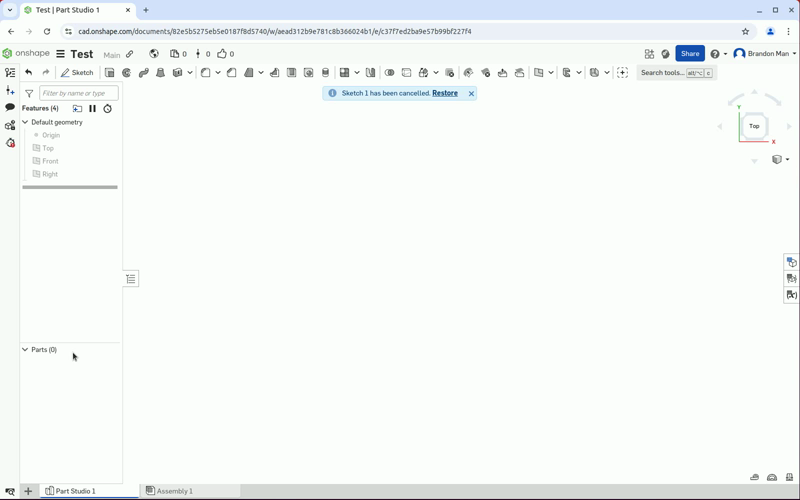
key(y)
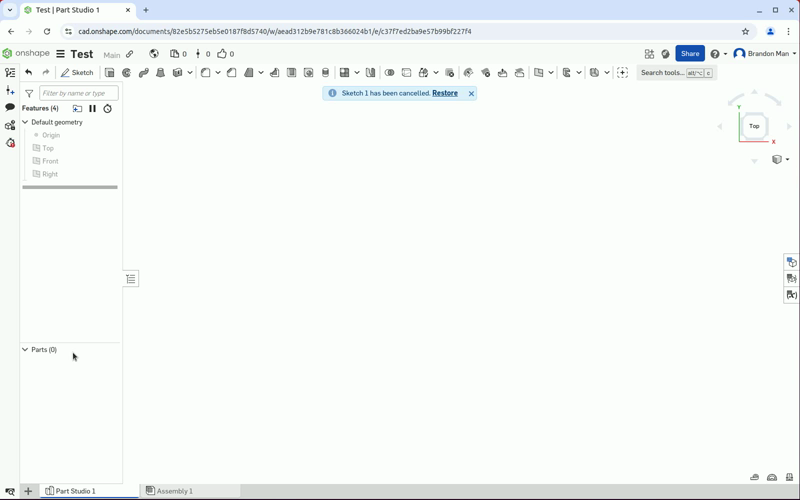
key(shift+p)
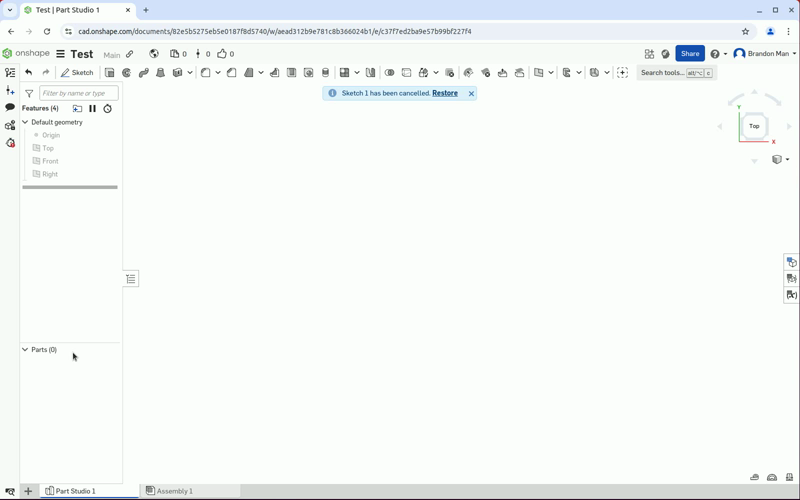
key(space)
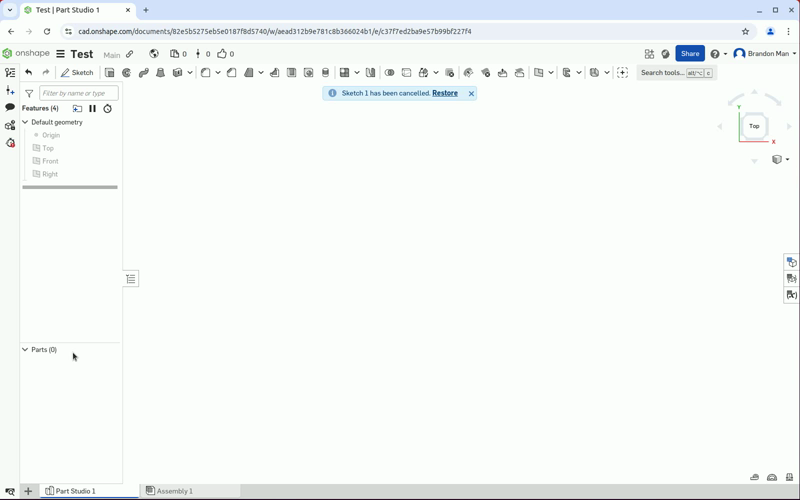
key_down(shift)
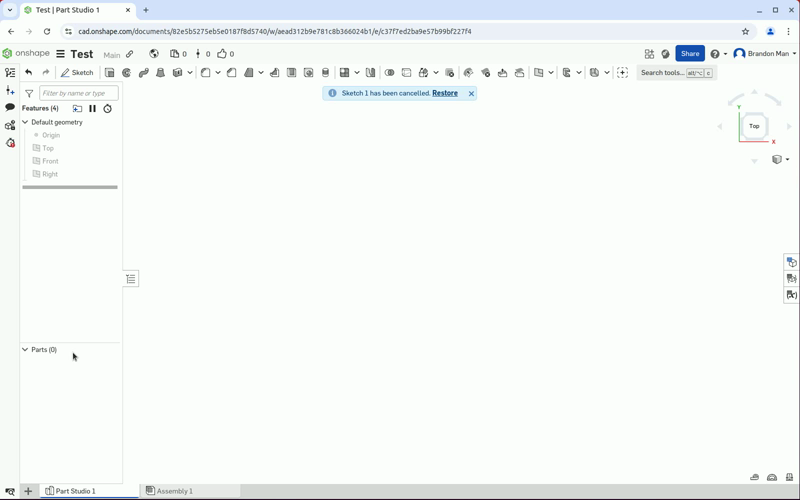
key(up)
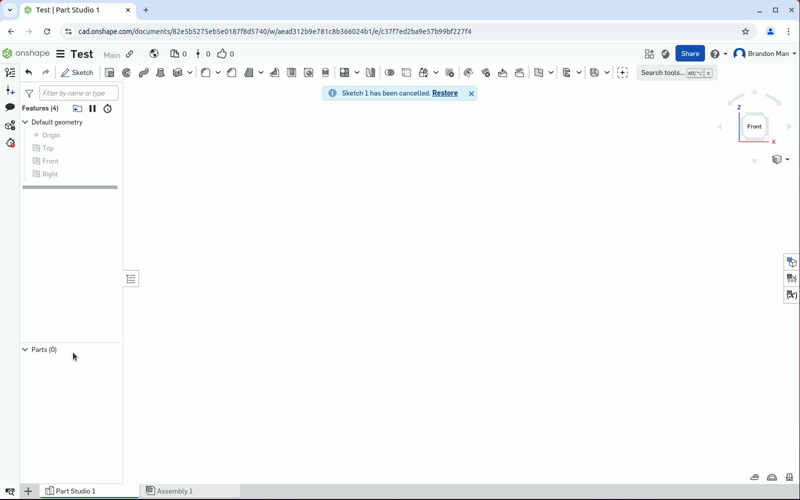
key_up(shift)
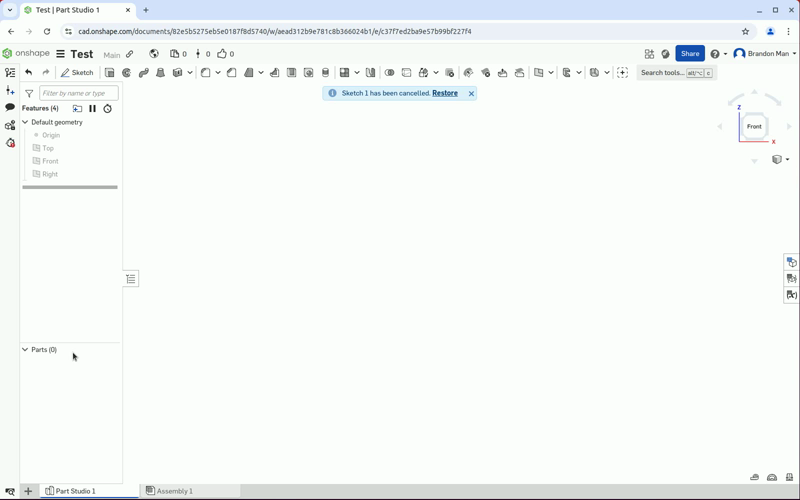
mouse_move(73, 352)
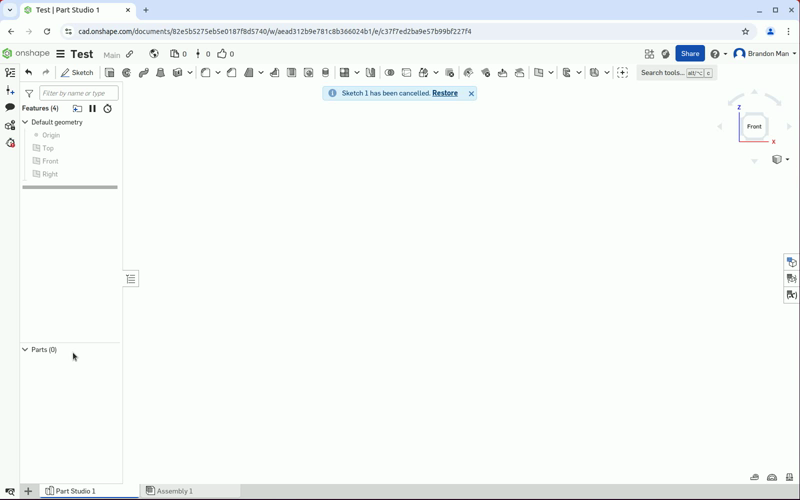
key(shift+y)
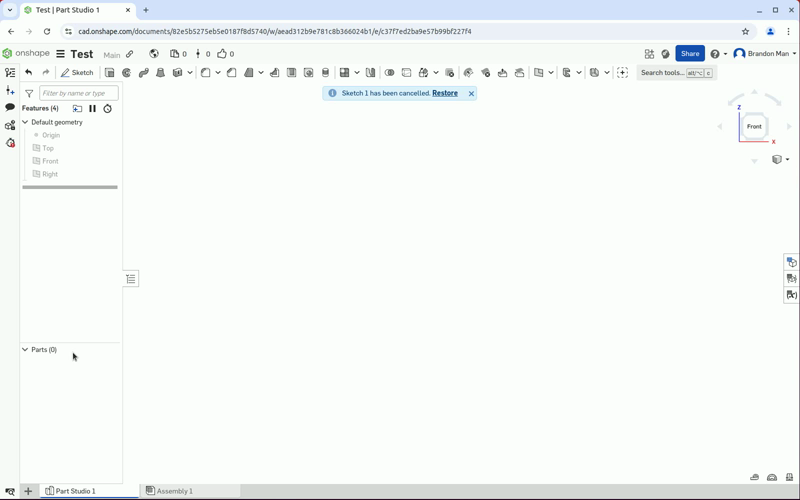
key(shift+s)
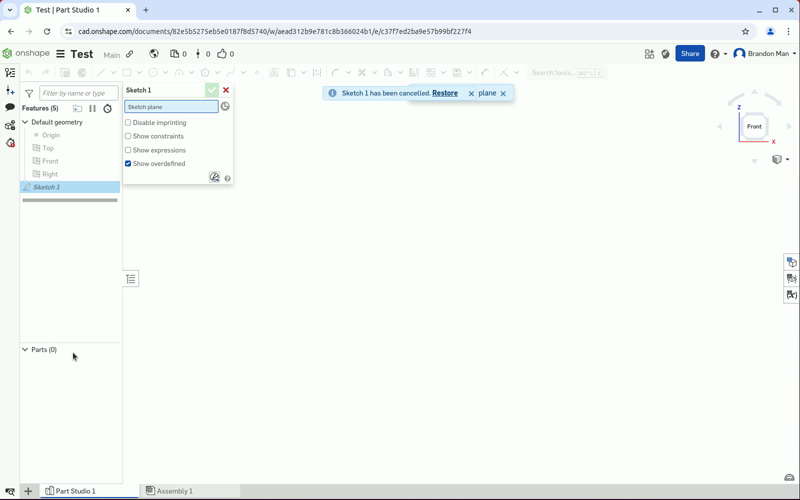
mouse_move(73, 163)
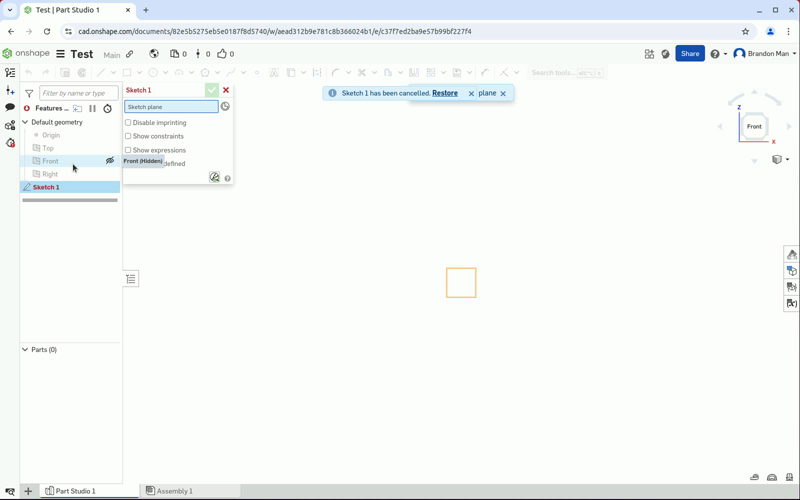
click(73, 163)
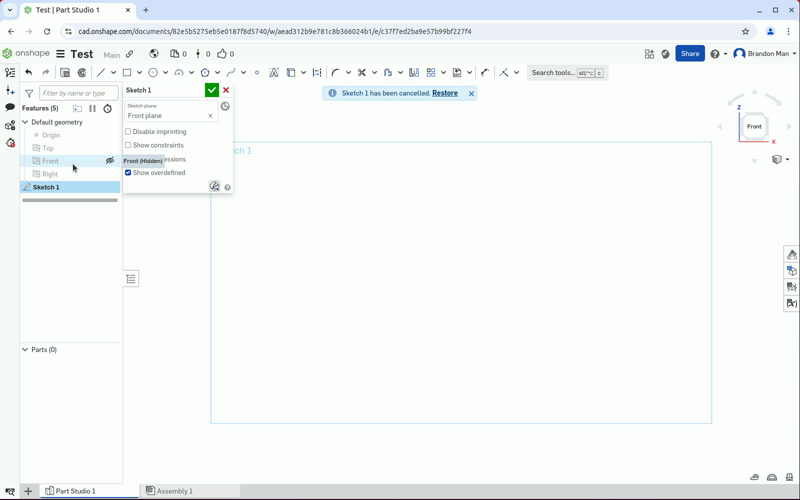
mouse_move(73, 352)
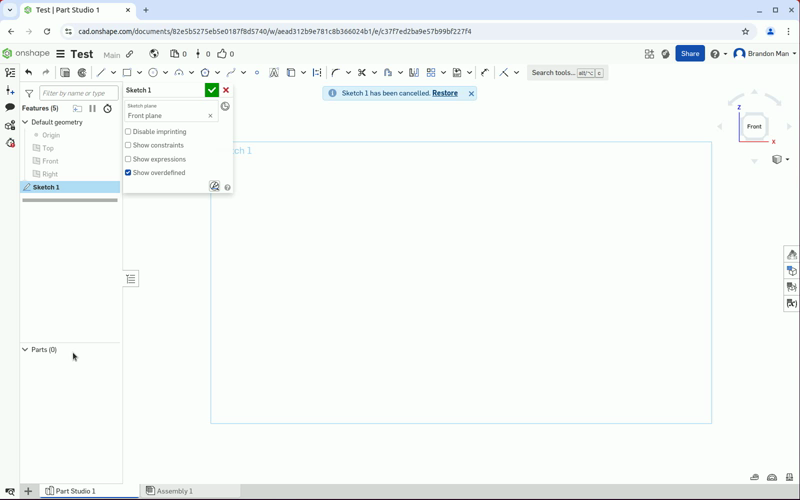
key(y)
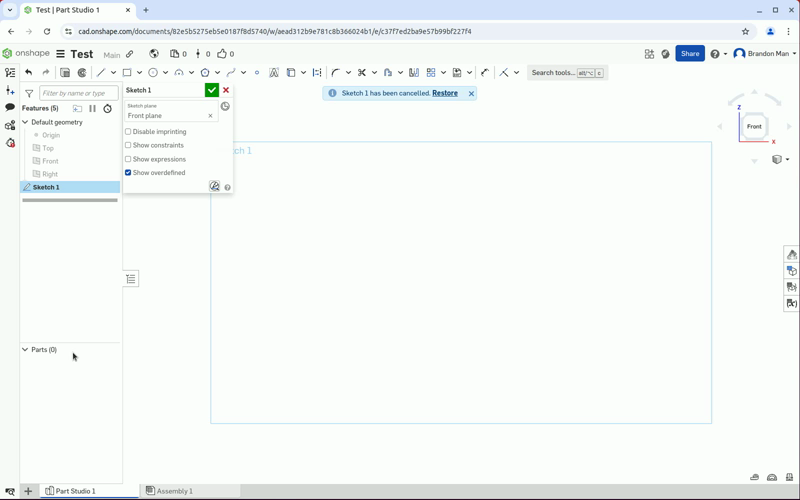
key(l)
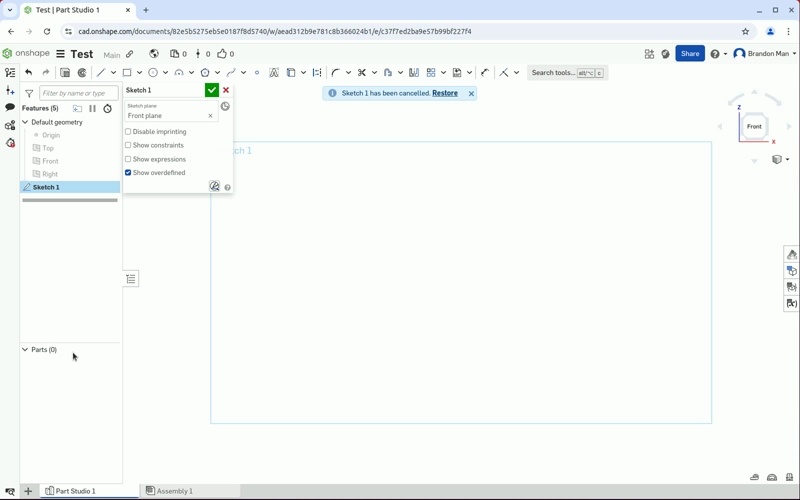
key_down(shift)
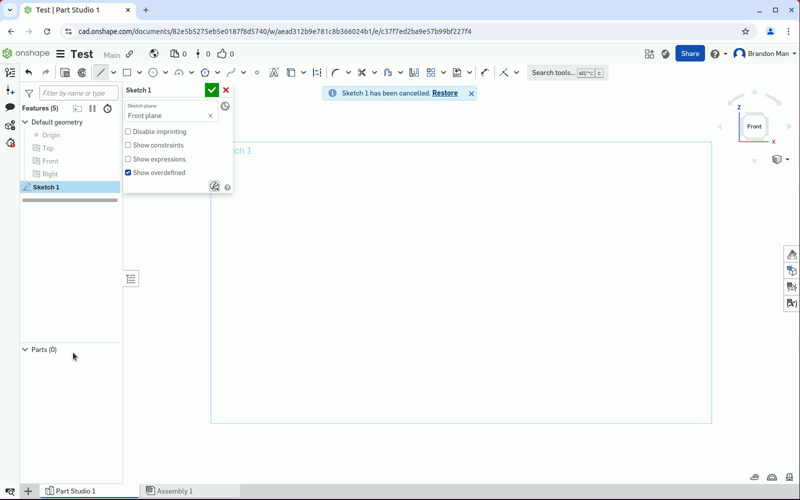
mouse_move(460, 282)
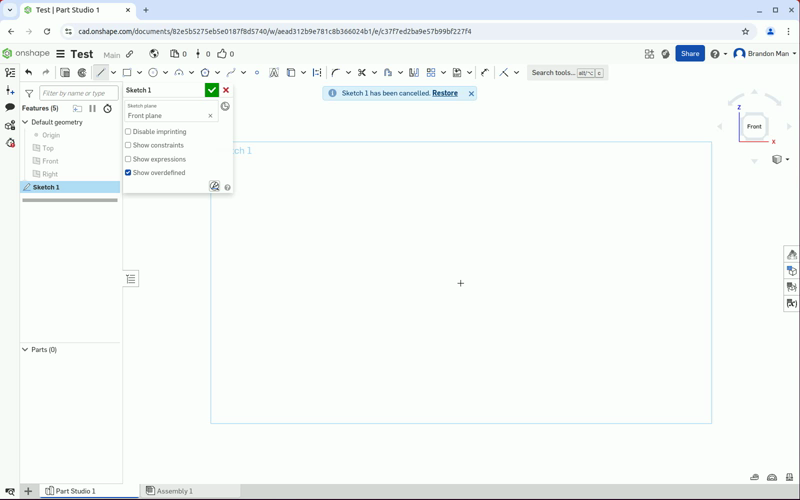
click(460, 282)
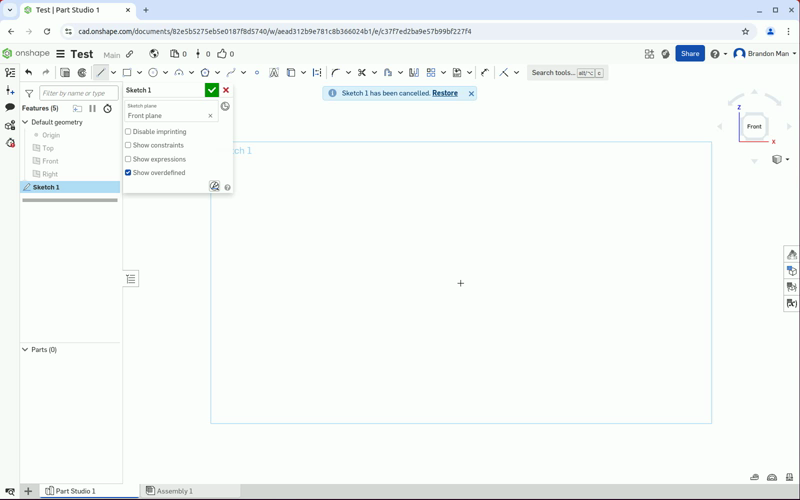
key_up(shift)
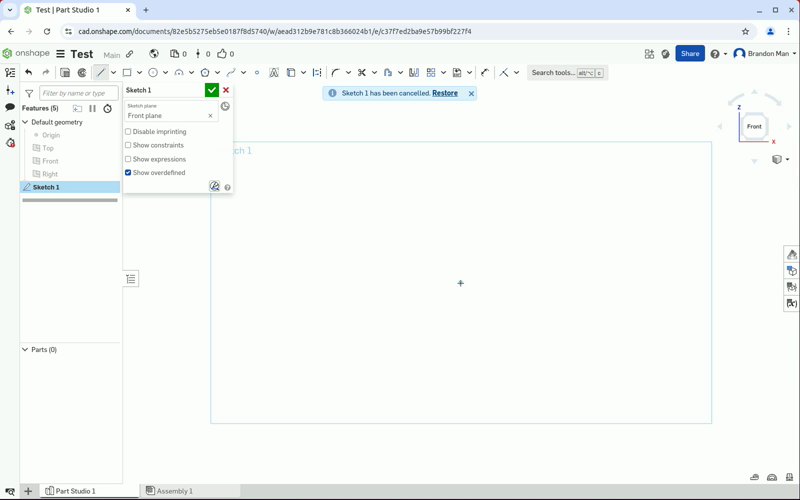
key_down(shift)
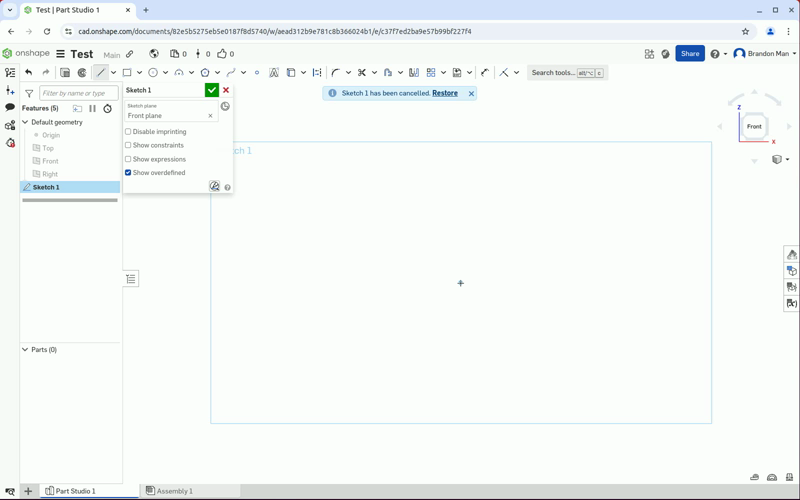
mouse_move(573, 282)
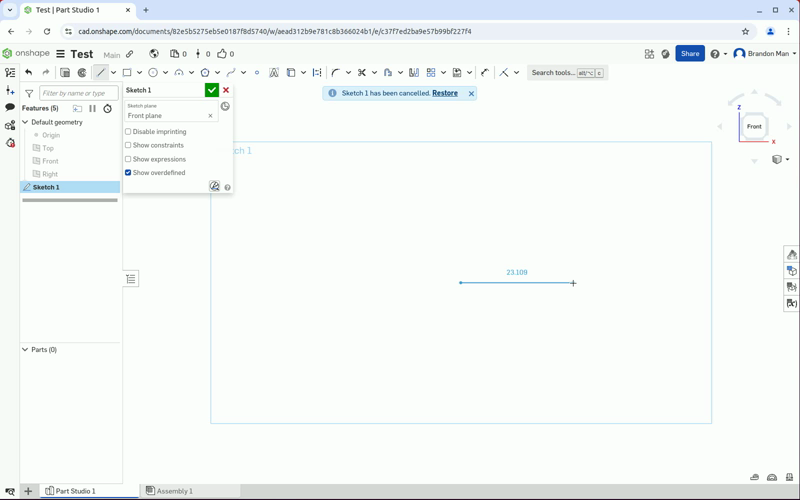
click(573, 282)
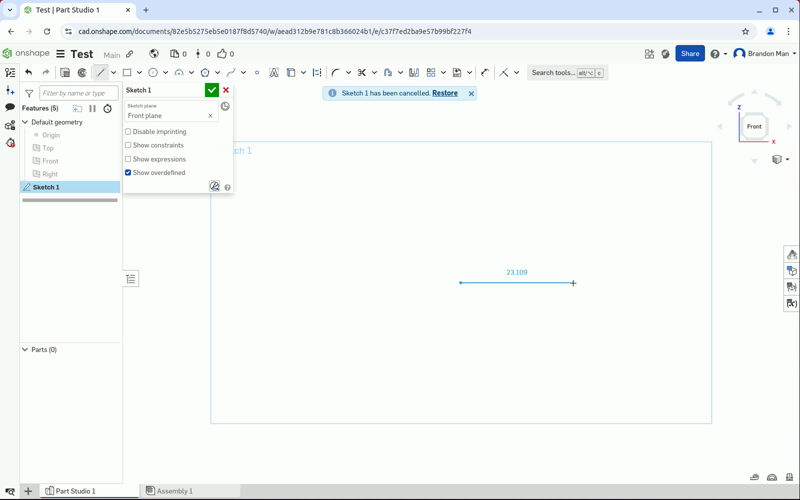
key_up(shift)
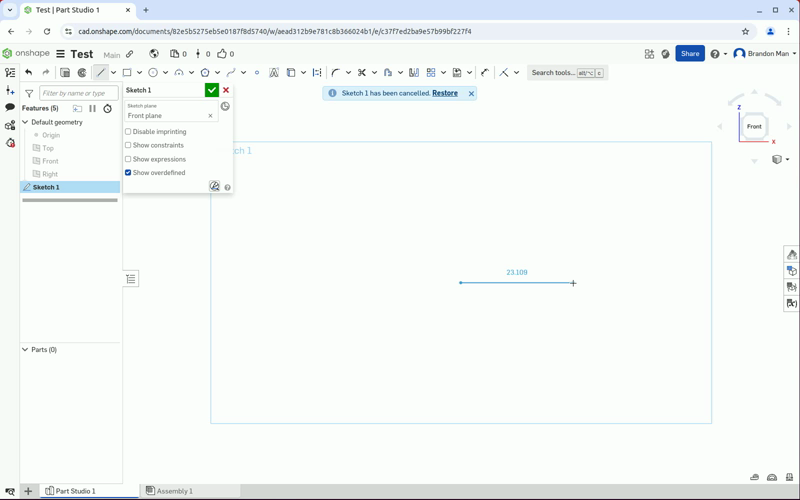
key_down(shift)
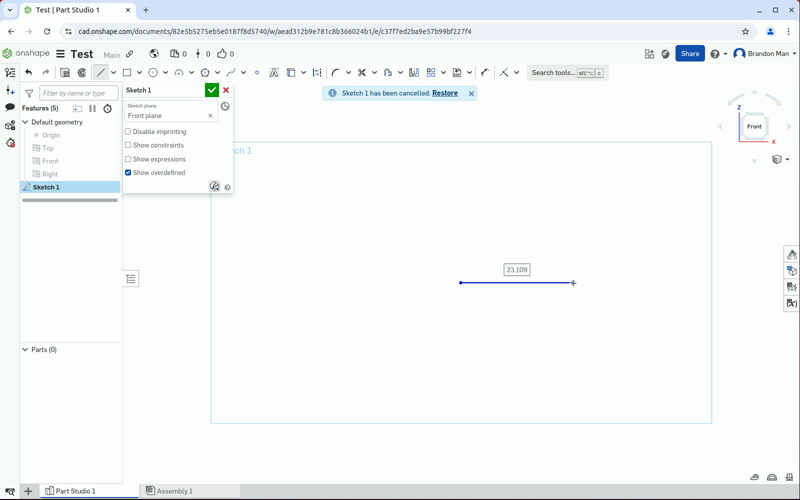
mouse_move(573, 208)
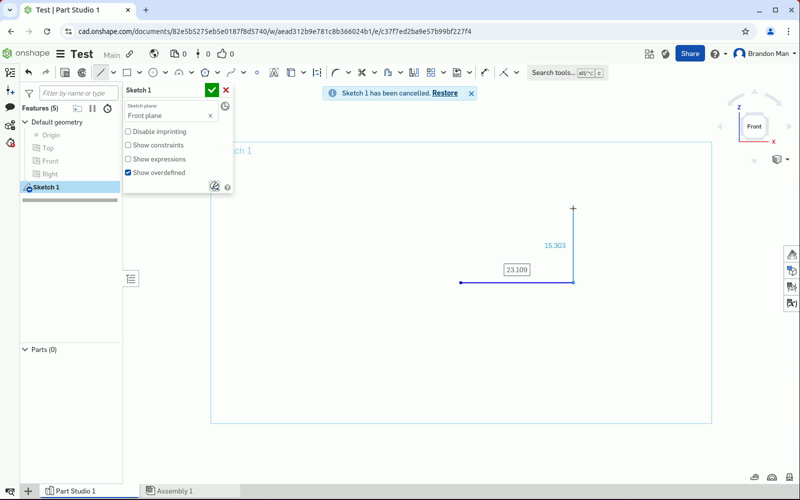
click(573, 208)
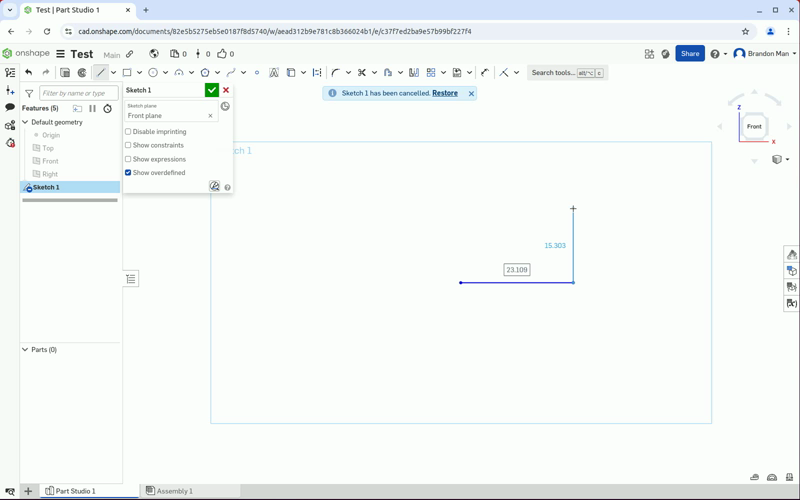
key_up(shift)
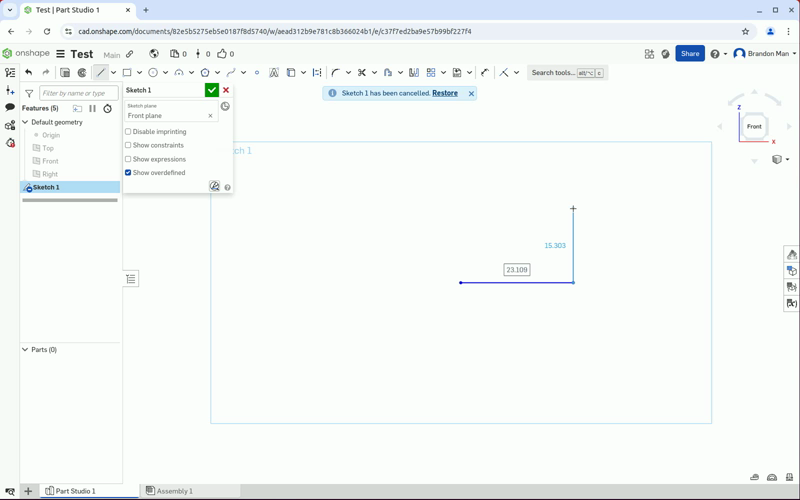
key_down(shift)
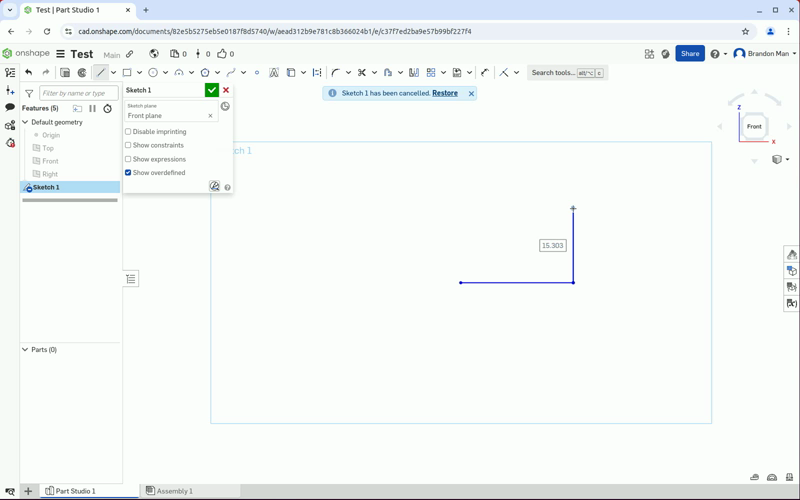
mouse_move(460, 208)
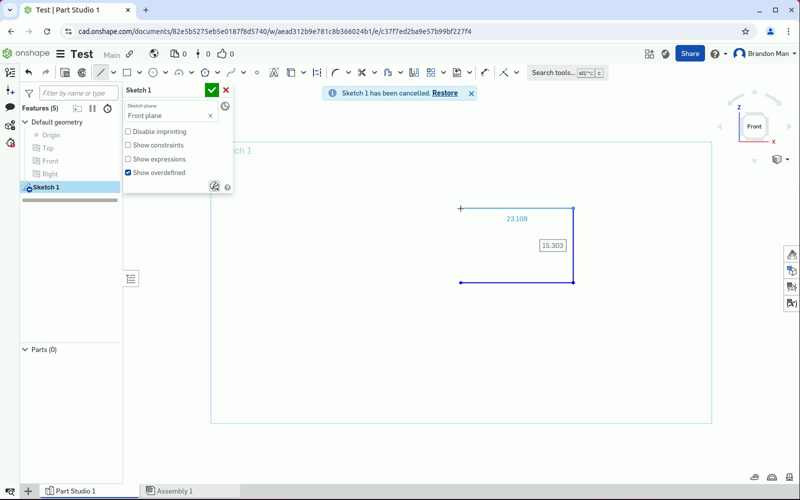
click(460, 208)
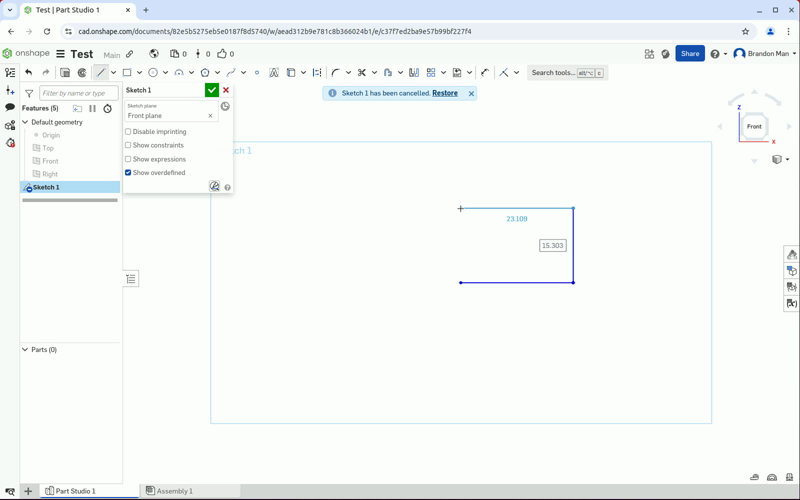
key_up(shift)
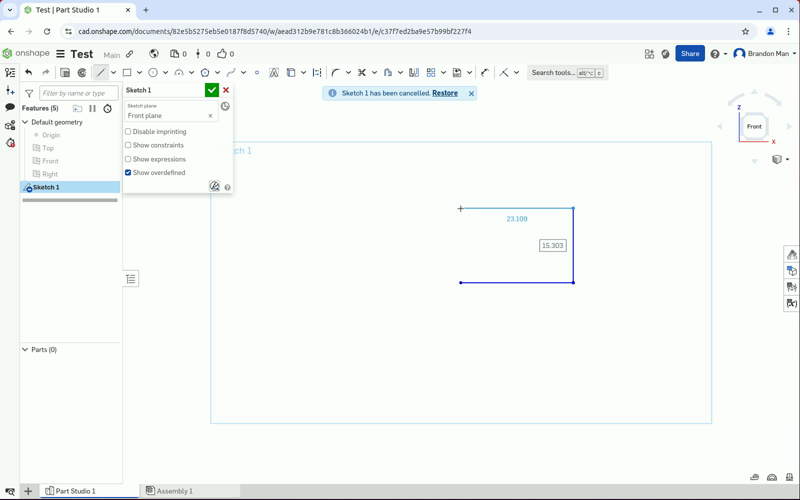
key_down(shift)
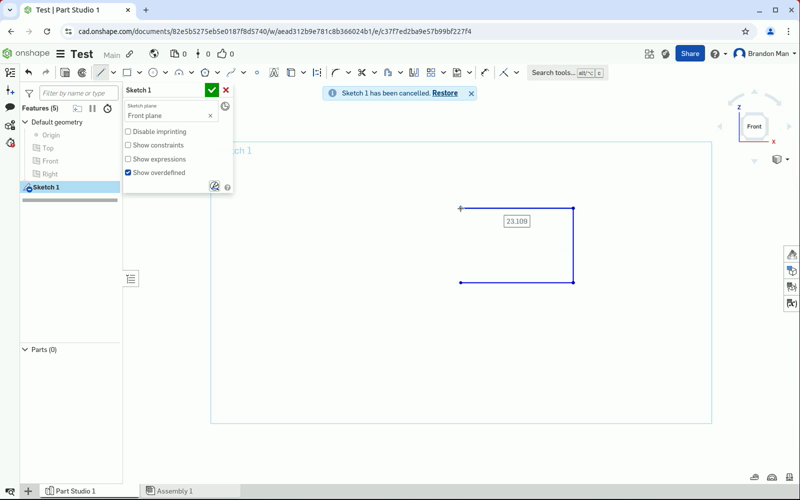
mouse_move(460, 282)
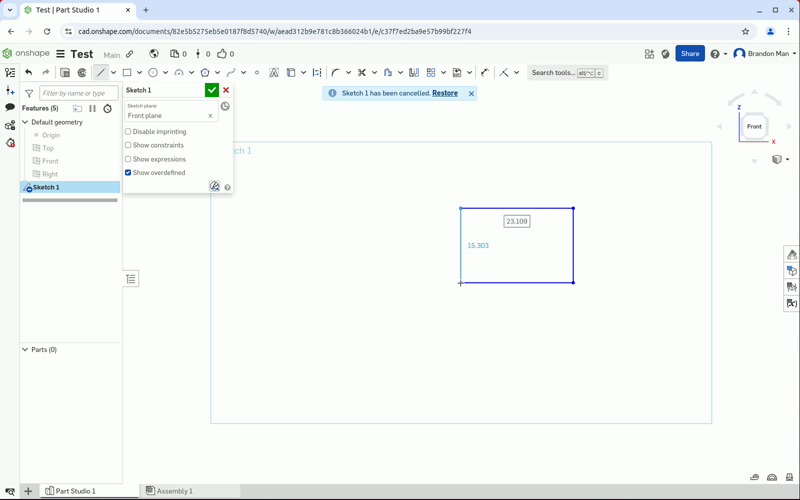
key_up(shift)
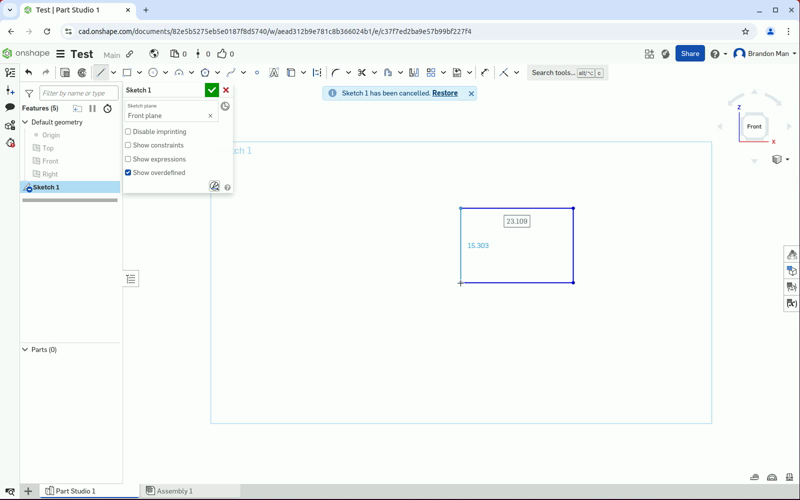
click(460, 282)
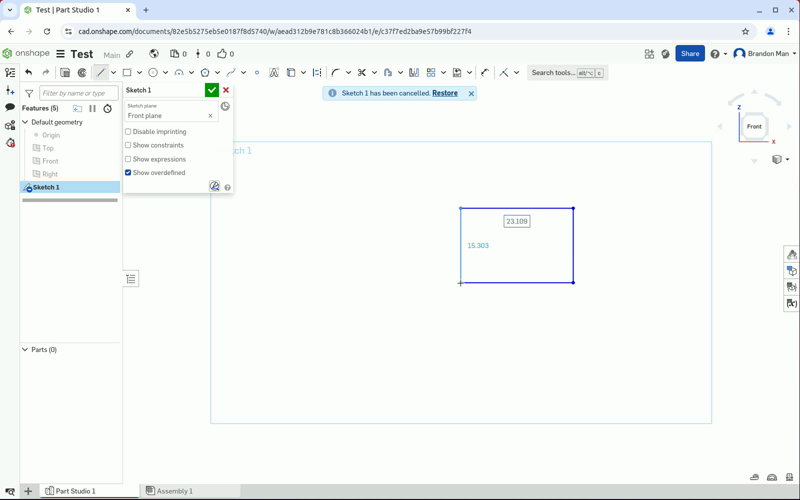
key(esc)
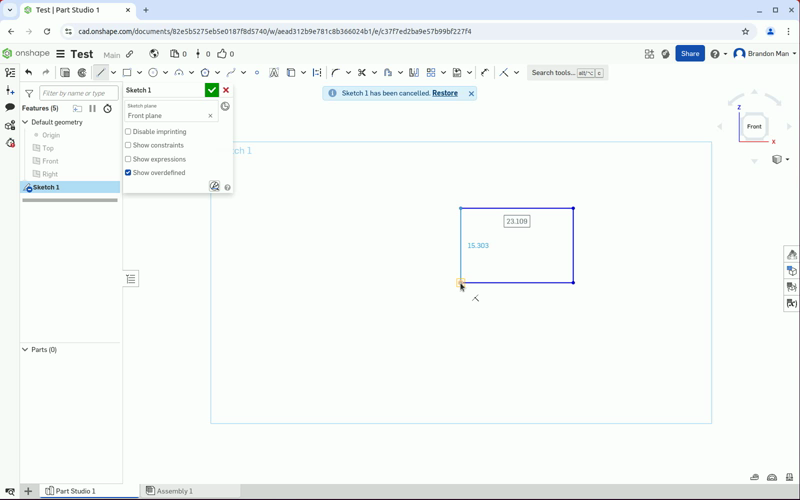
mouse_move(519, 249)
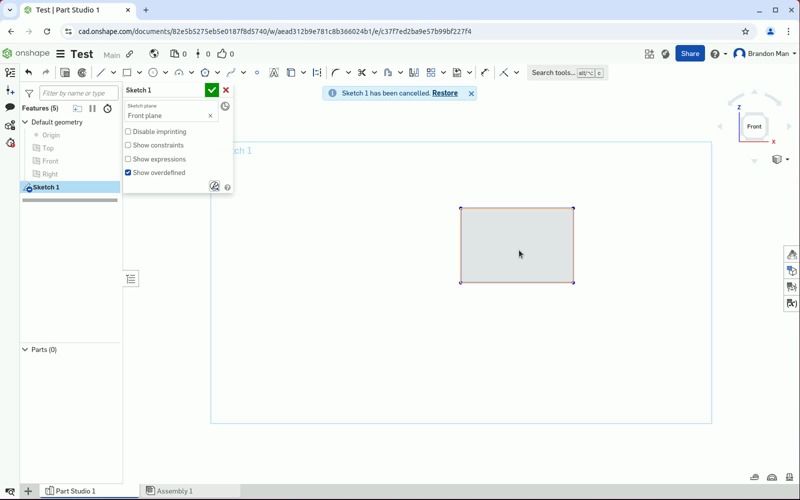
click(519, 249)
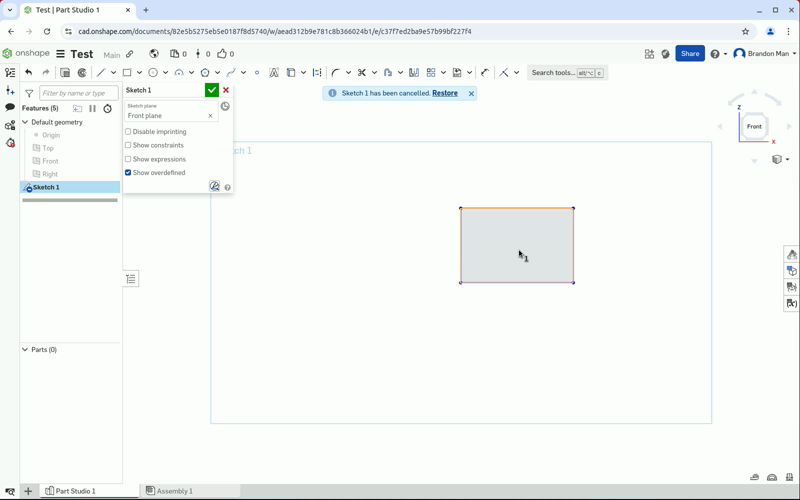
mouse_move(73, 352)
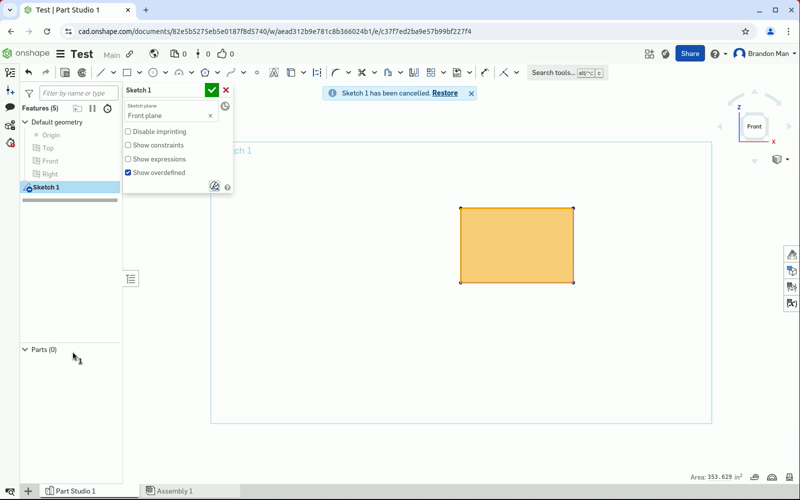
key(shift+y)
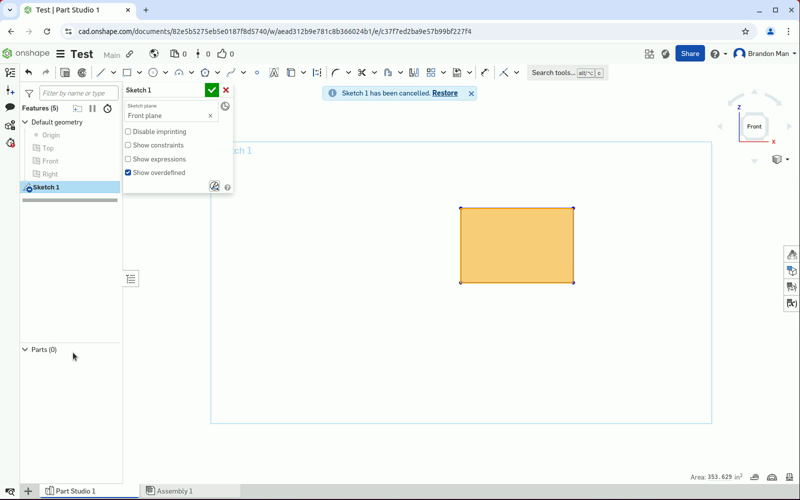
key(shift+e)
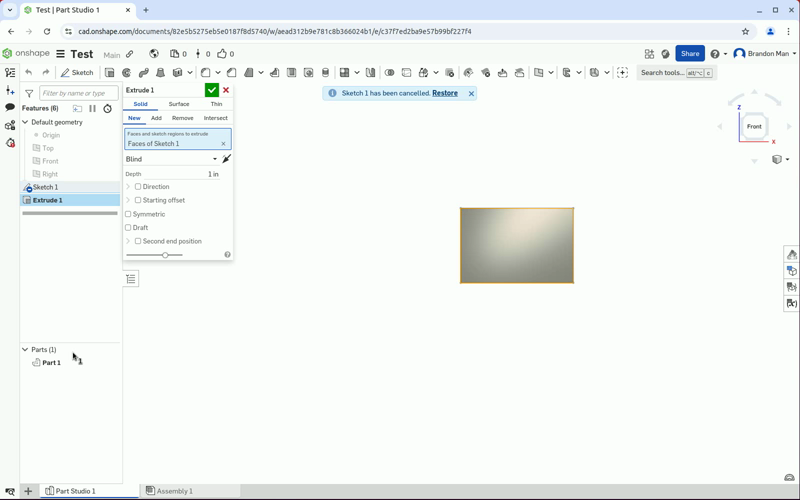
mouse_move(143, 106)
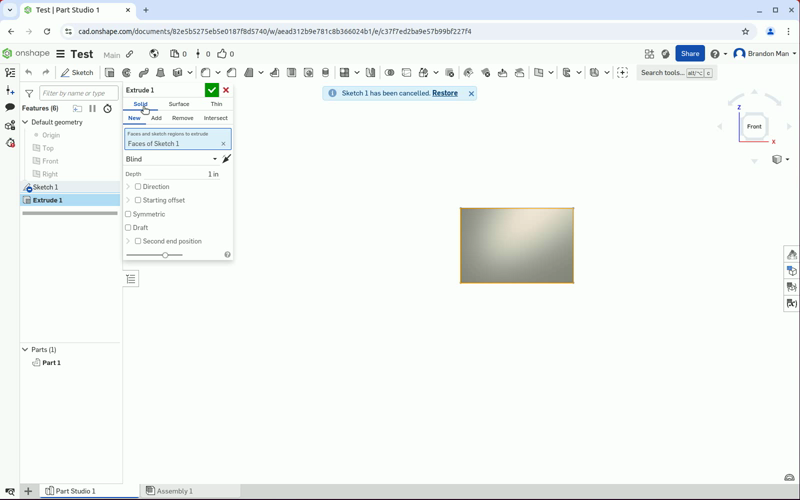
click(143, 106)
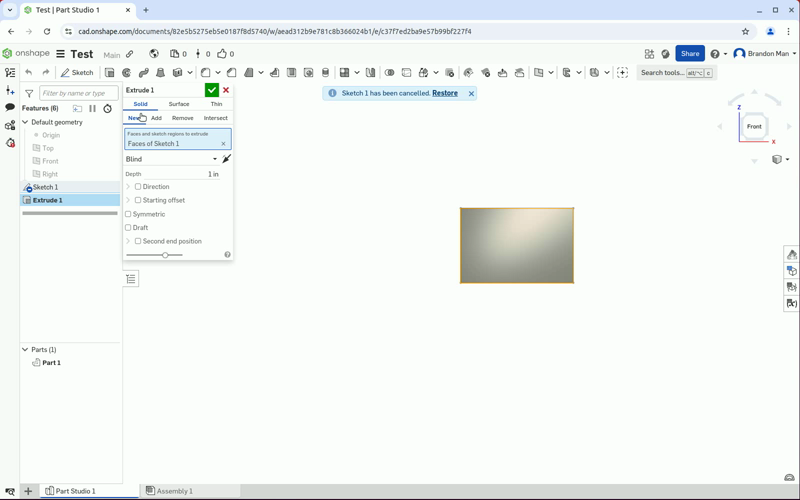
mouse_move(137, 120)
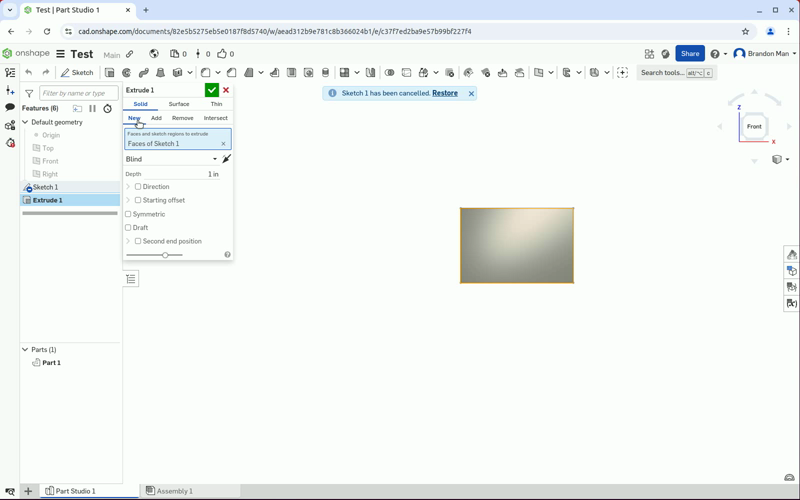
click(137, 120)
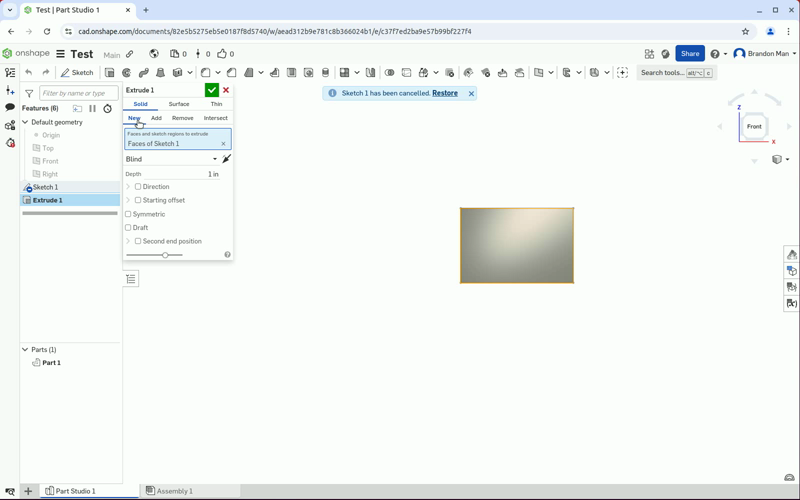
key(tab, 4)
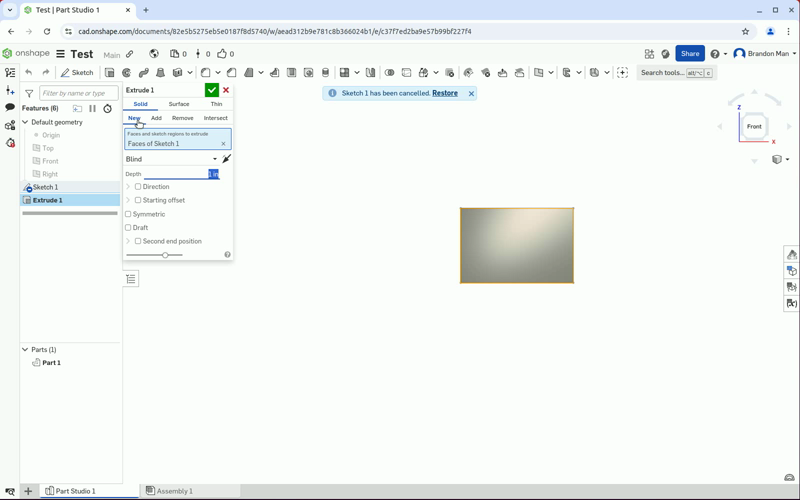
text(15.405)
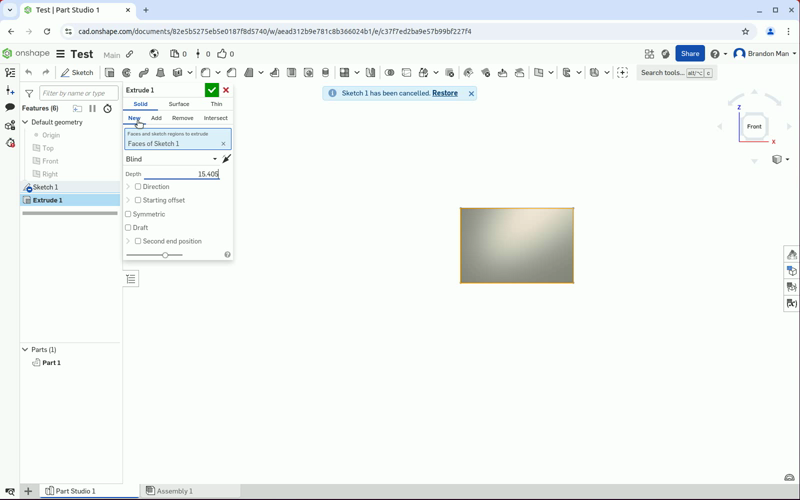
key(enter)
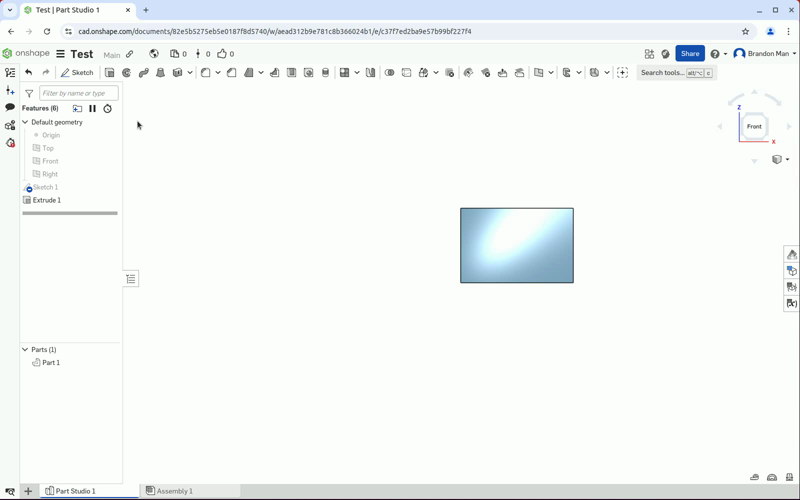
key(shift+h)
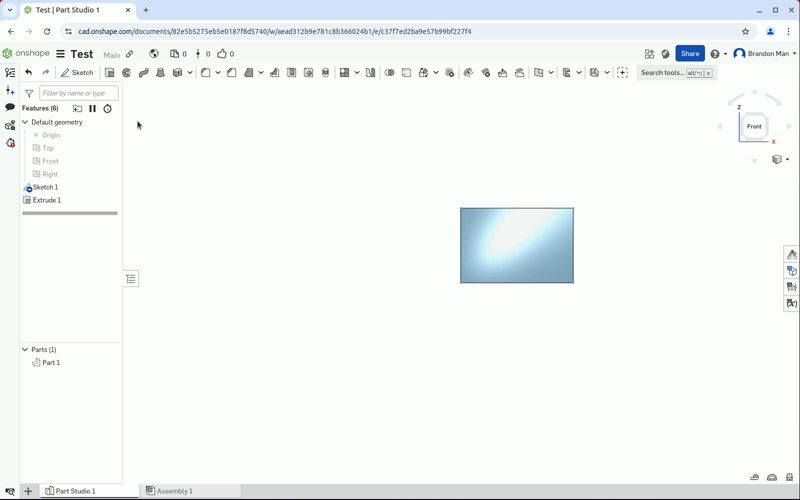
key(shift+h)
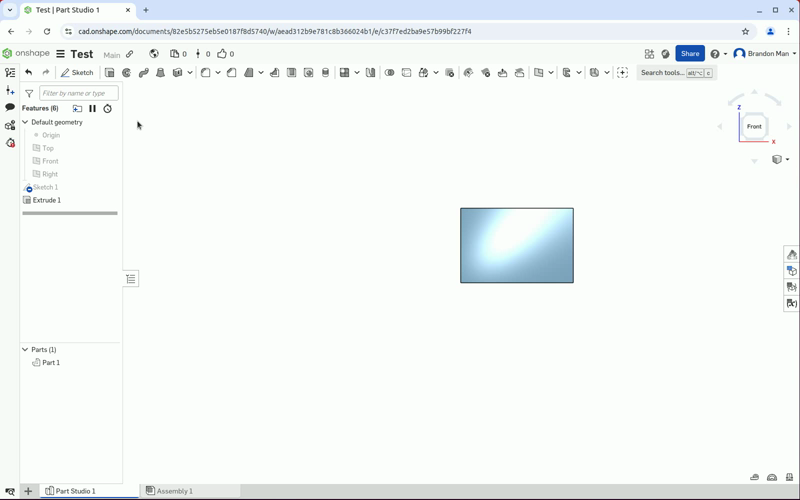
mouse_move(73, 189)
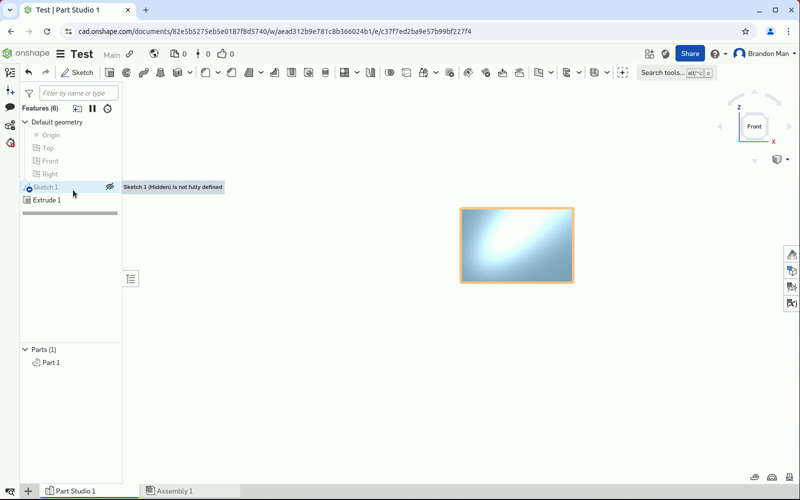
click(73, 189)
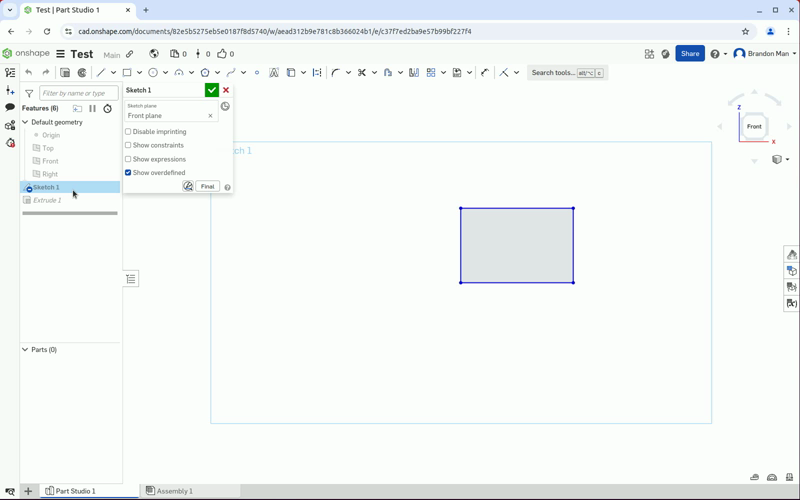
mouse_move(229, 92)
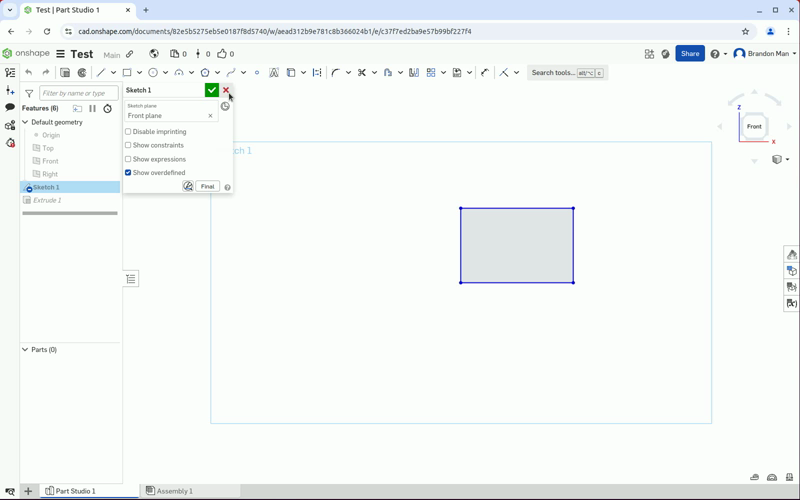
click(229, 92)
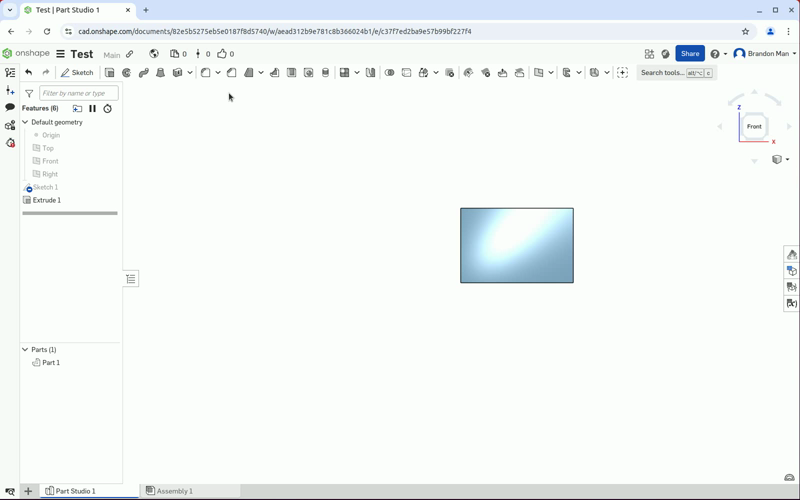
mouse_move(73, 352)
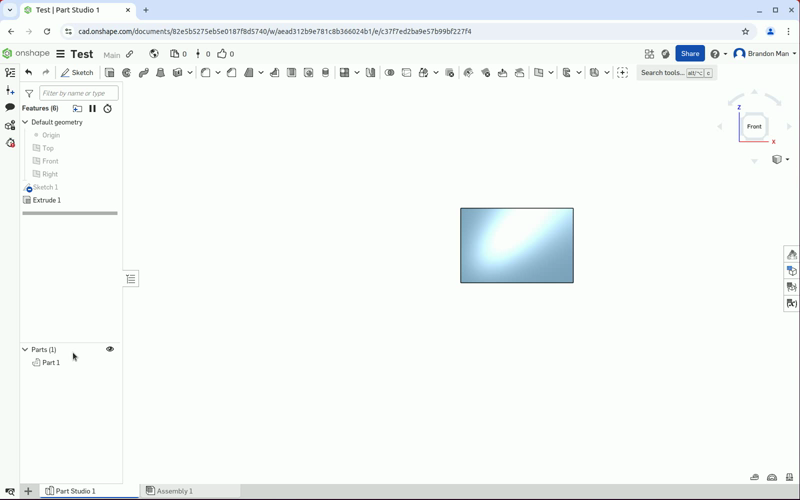
key(y)
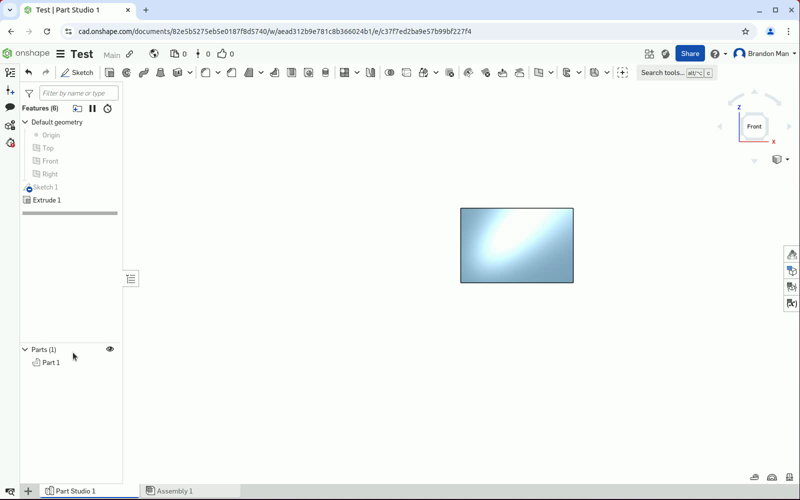
key(shift+p)
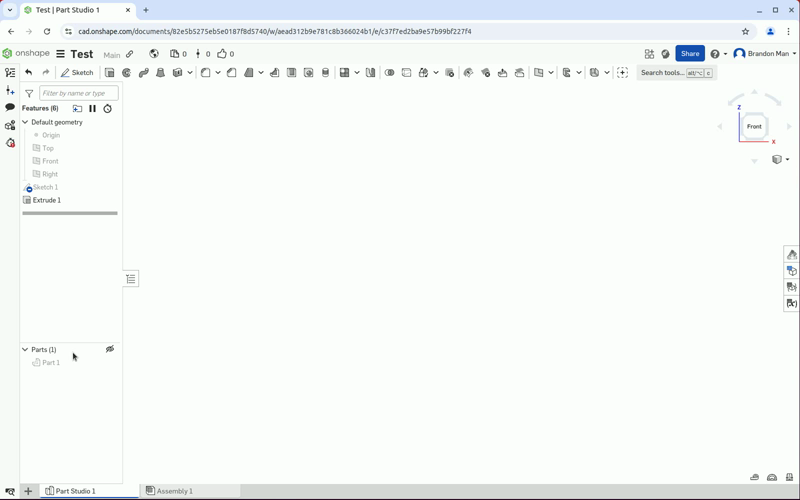
key(space)
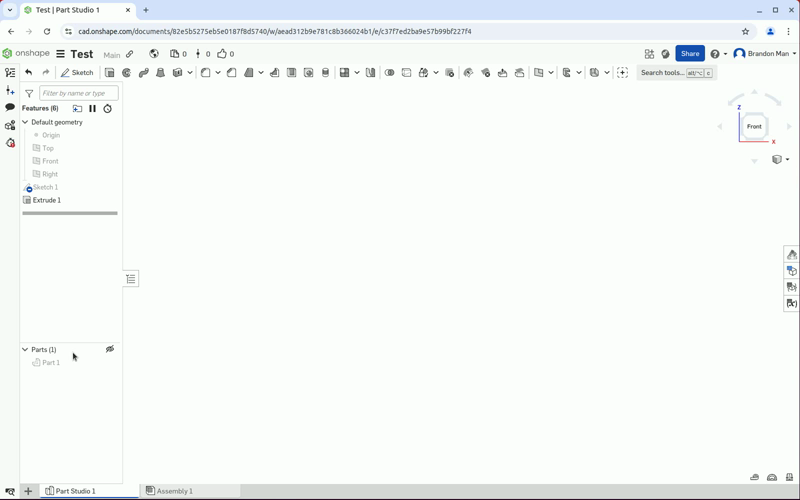
key_down(shift)
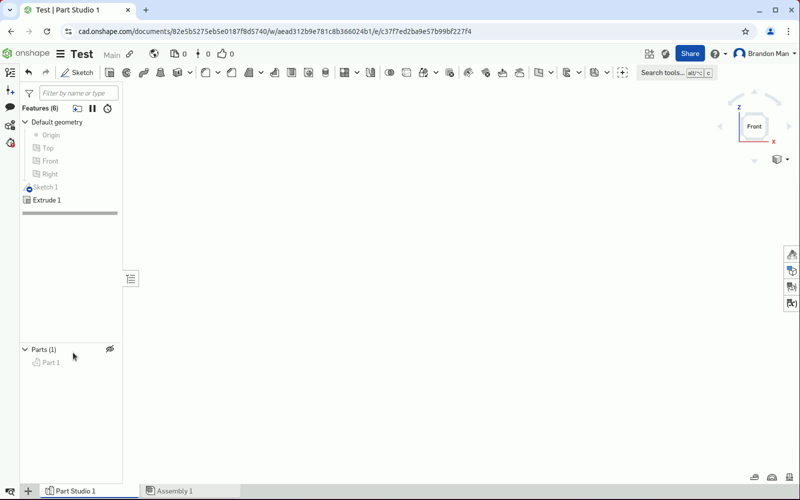
key(down)
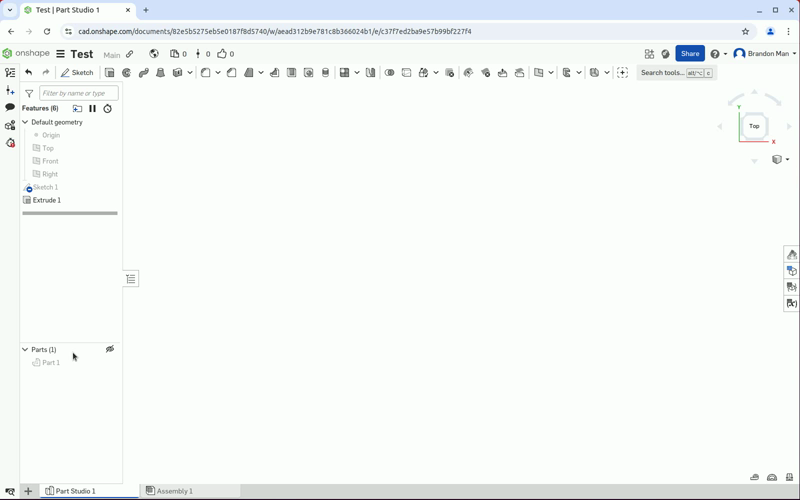
key_up(shift)
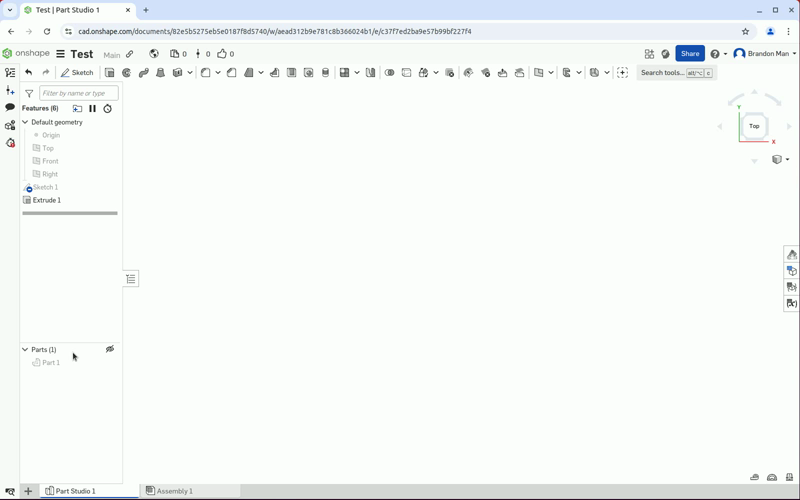
mouse_move(73, 352)
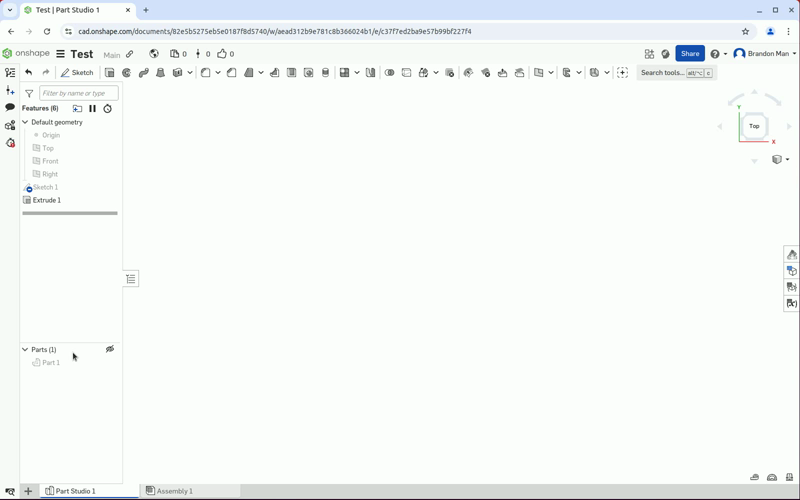
key(shift+y)
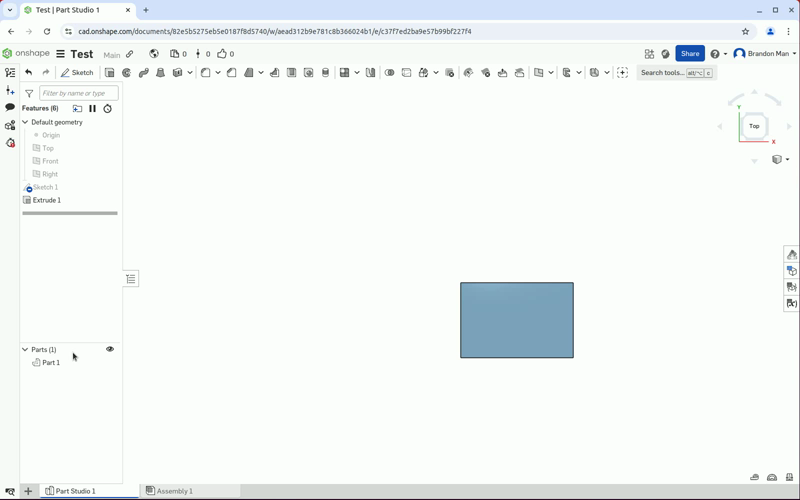
mouse_move(541, 75)
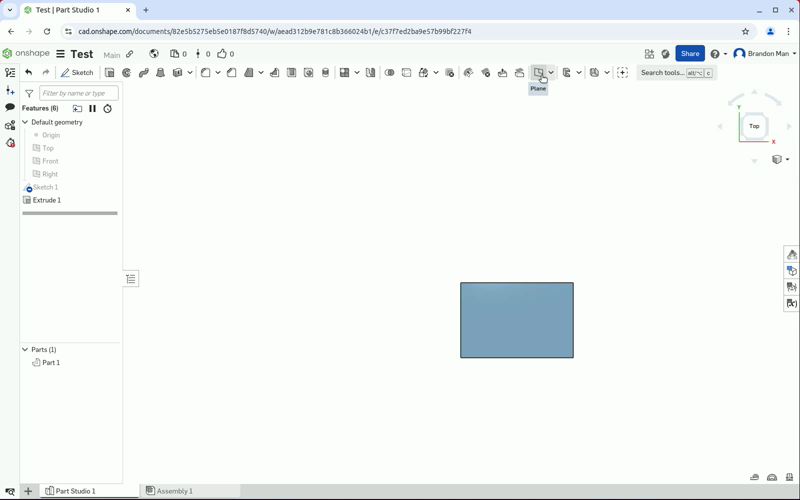
click(541, 75)
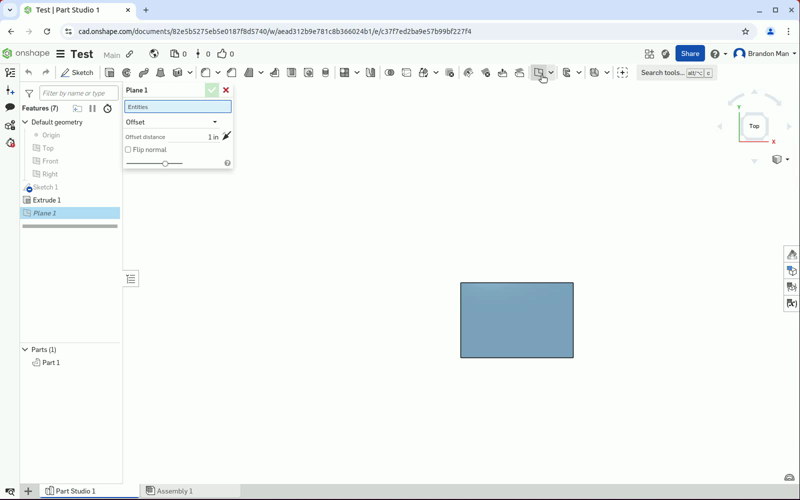
mouse_move(73, 150)
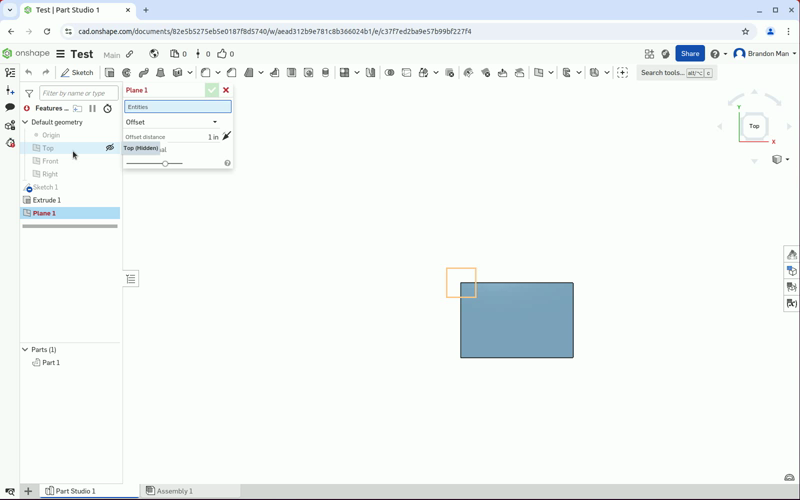
click(73, 150)
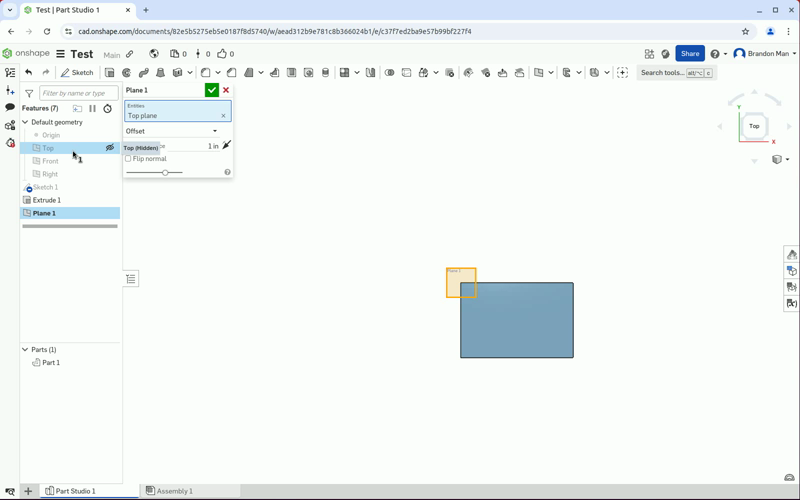
key(tab, 2)
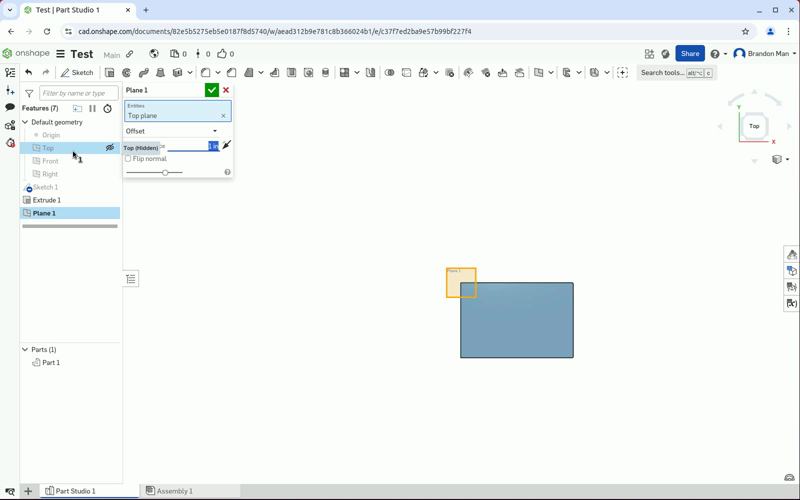
text(15.405)
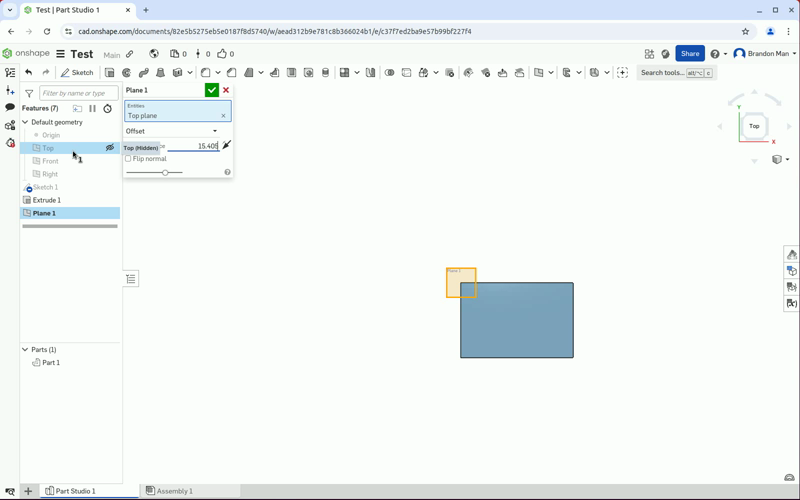
key(enter, 2)
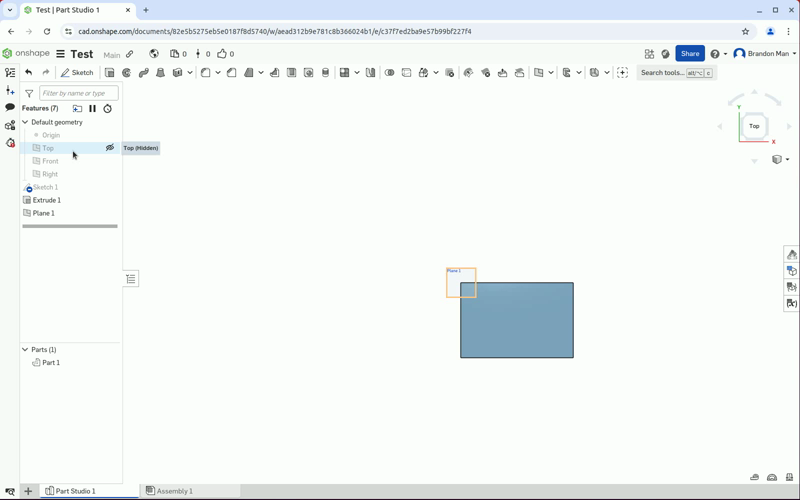
key(shift+s)
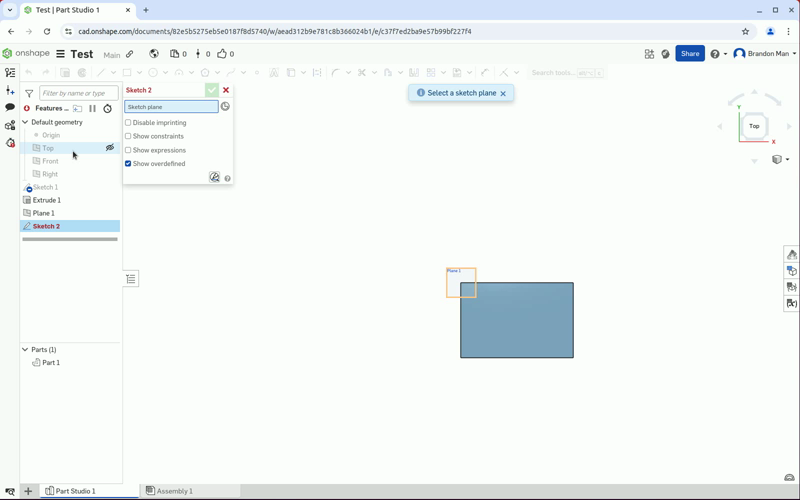
mouse_move(73, 215)
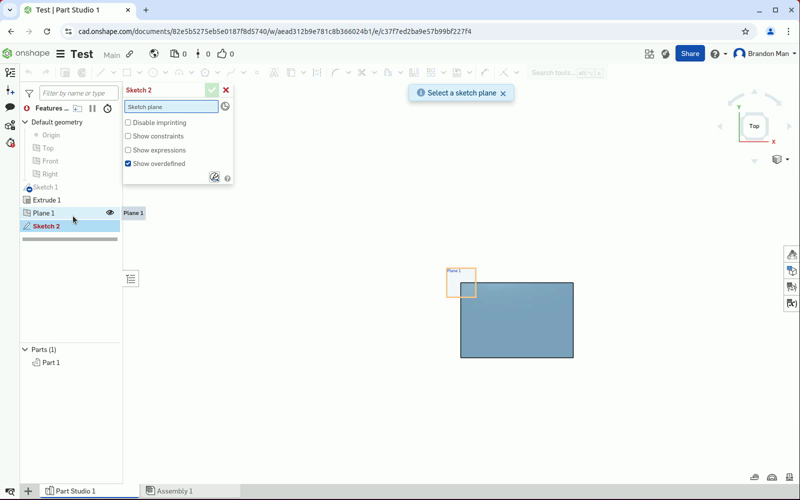
click(73, 215)
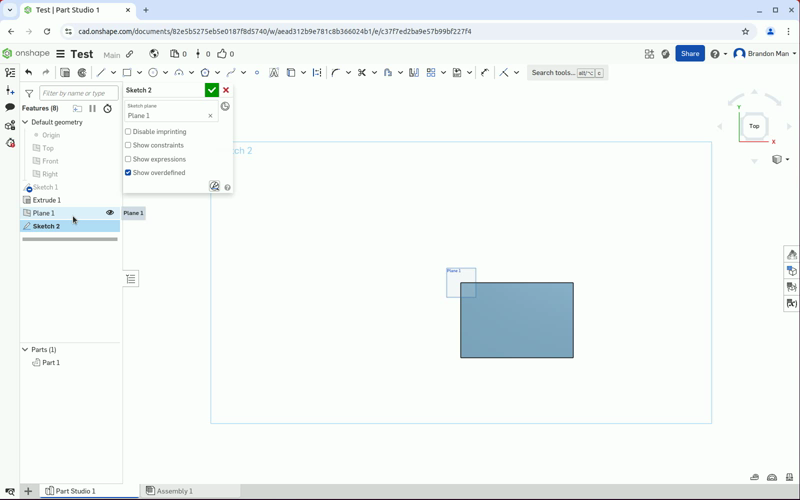
mouse_move(73, 352)
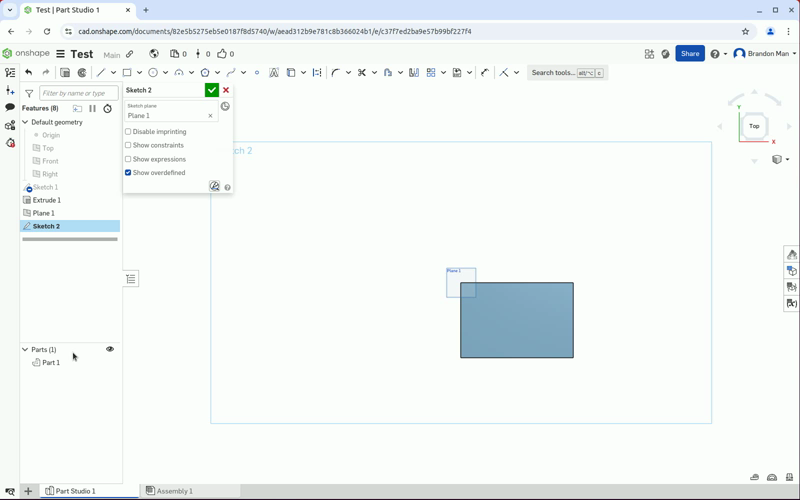
key(y)
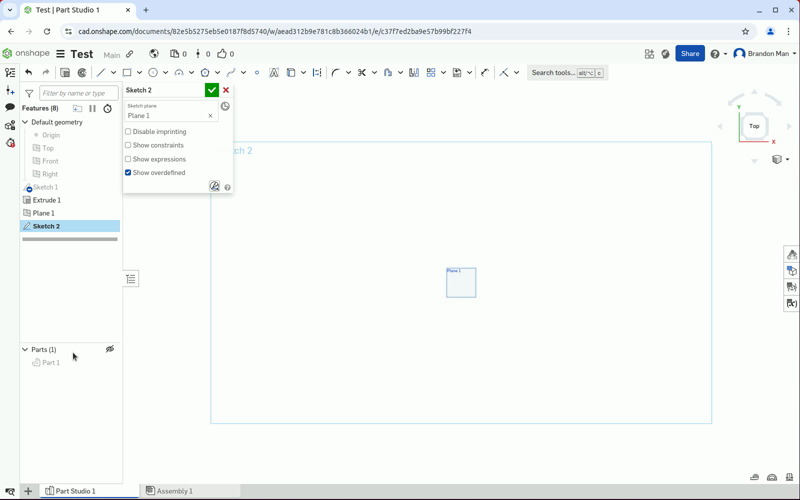
key(c)
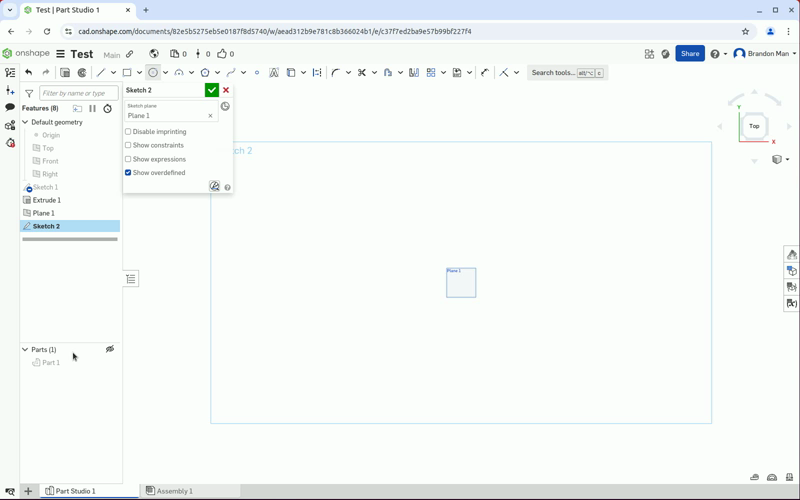
key_down(shift)
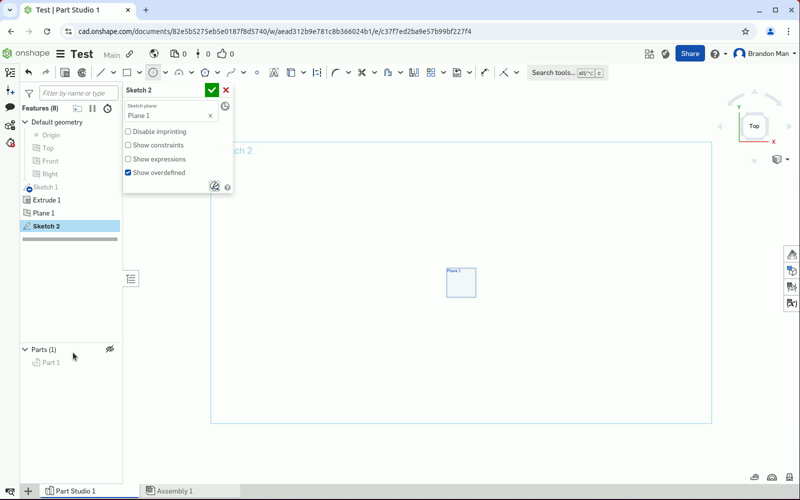
mouse_move(498, 329)
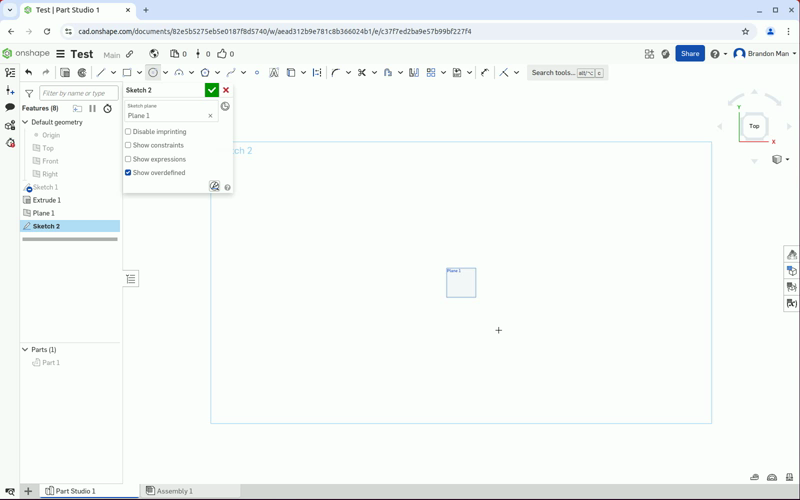
click(498, 329)
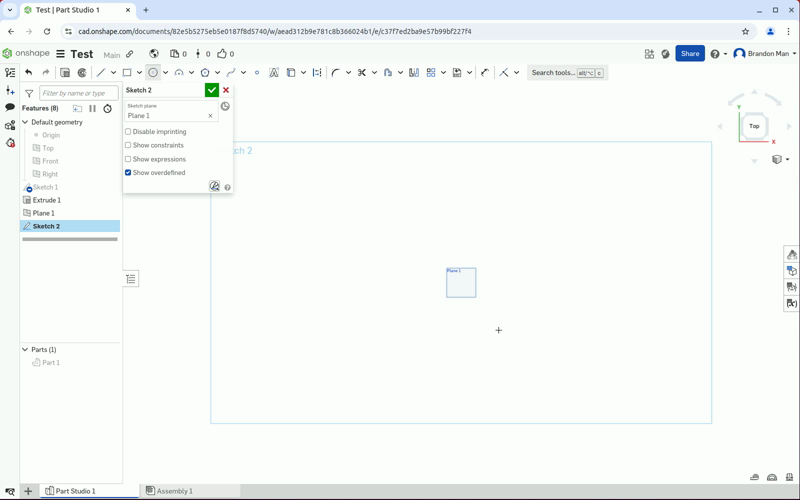
key_up(shift)
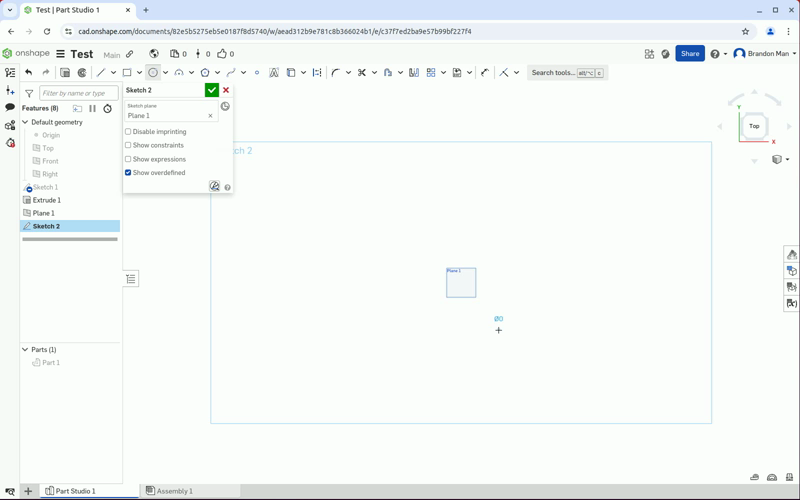
mouse_move(513, 329)
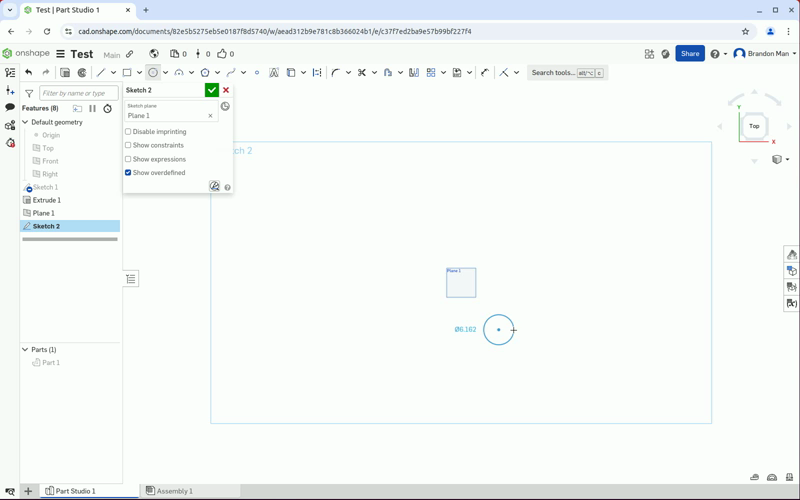
click(513, 329)
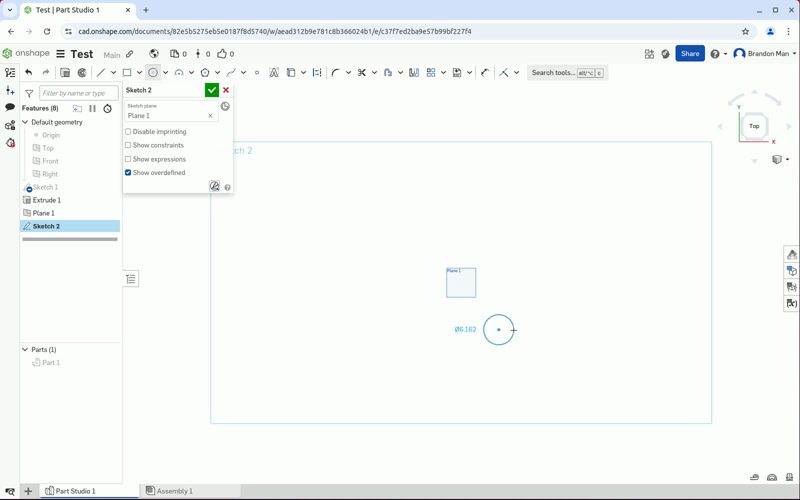
key(esc)
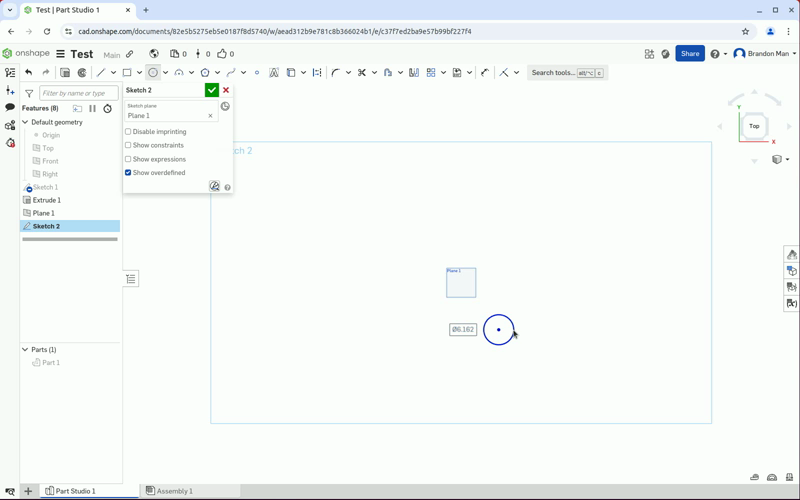
mouse_move(501, 316)
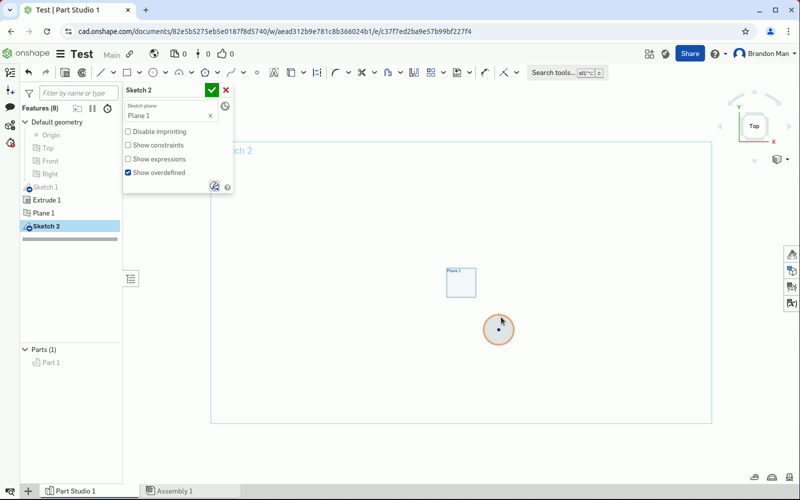
scroll(6)
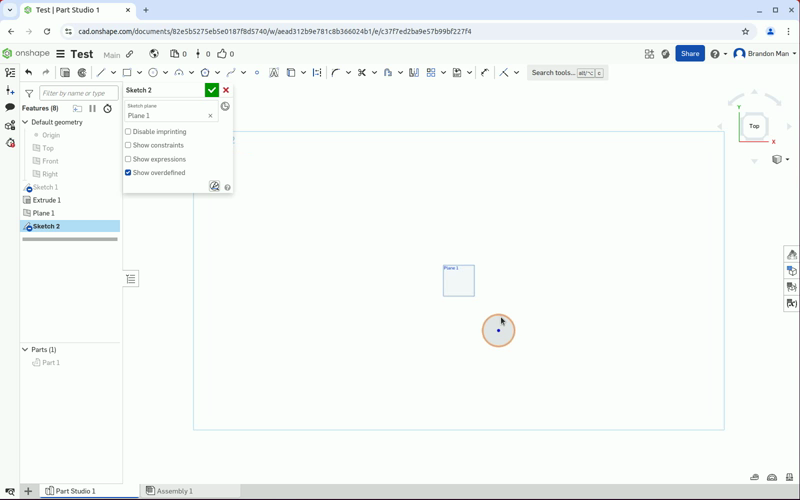
scroll(6)
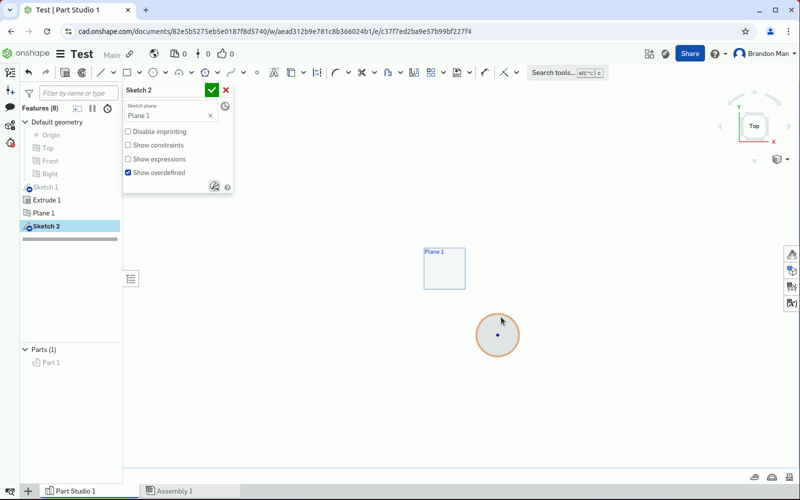
scroll(6)
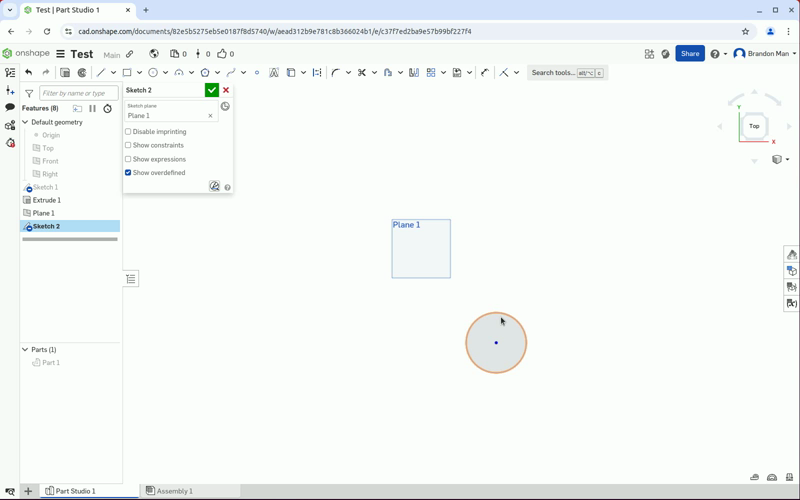
scroll(6)
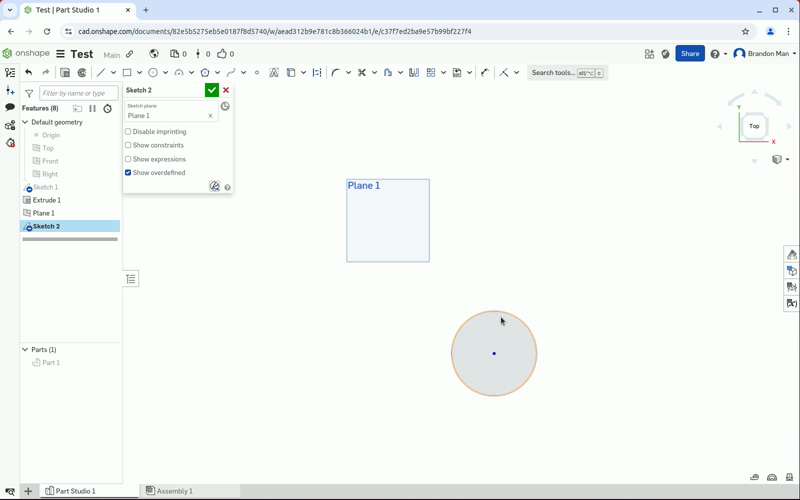
scroll(6)
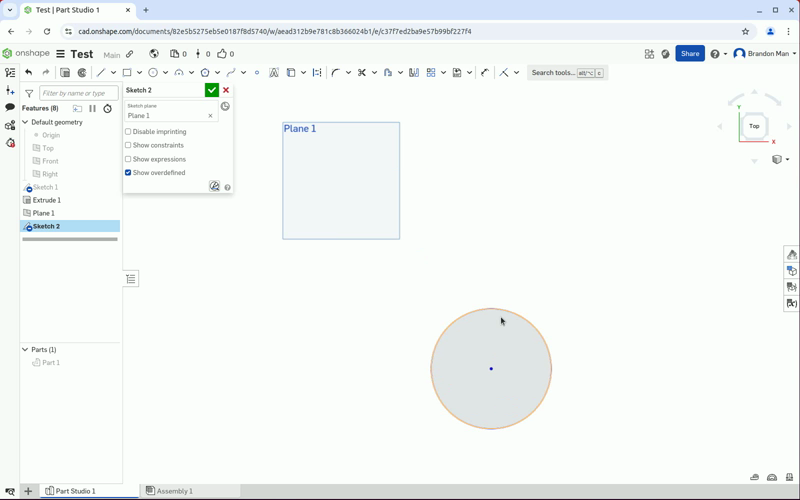
scroll(6)
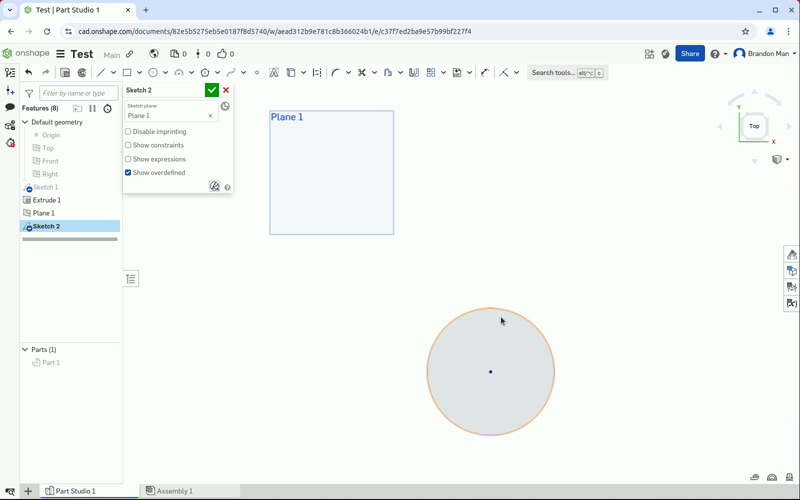
scroll(6)
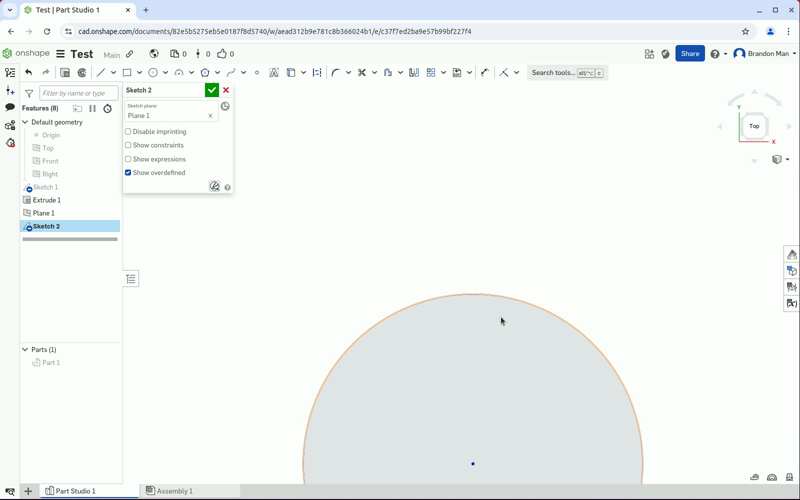
click(501, 316)
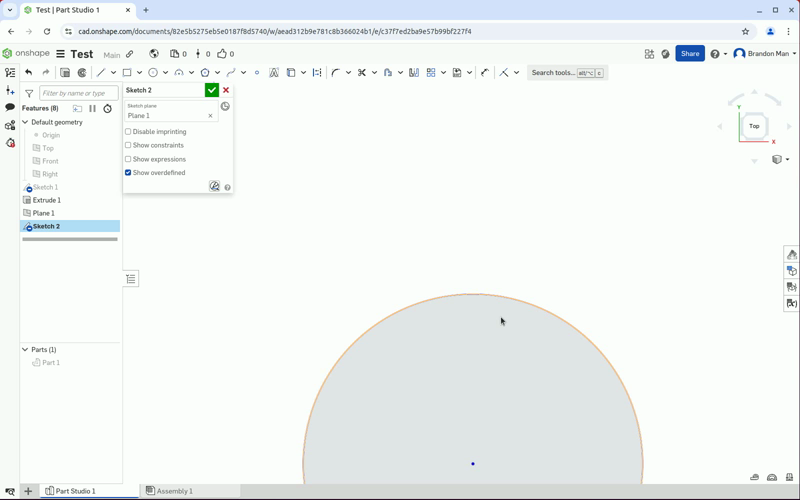
scroll(-6)
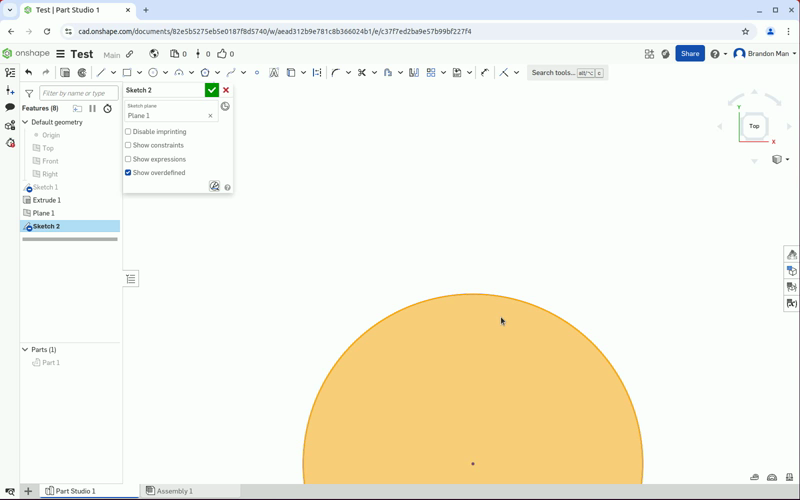
scroll(-6)
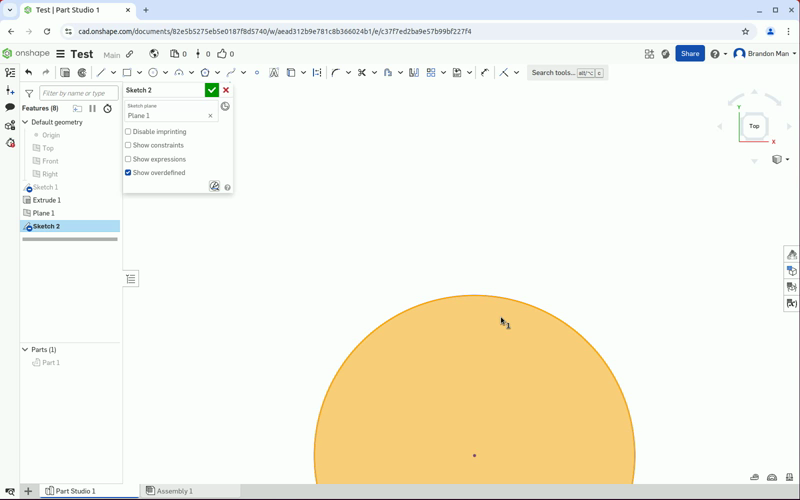
scroll(-6)
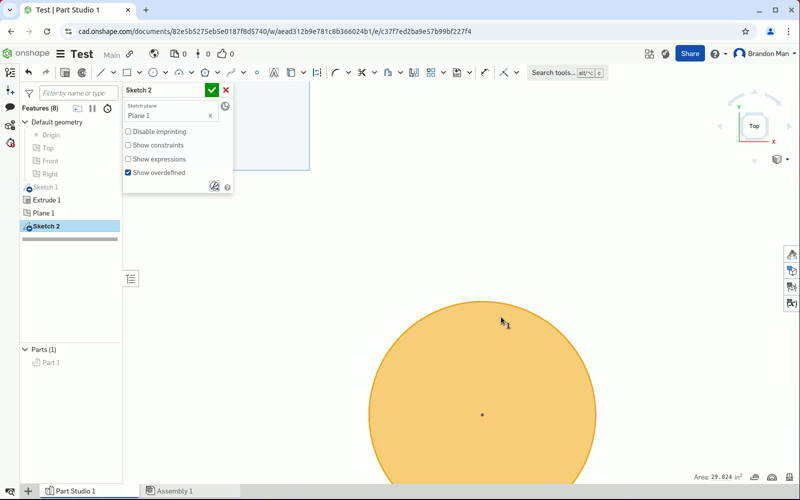
scroll(-6)
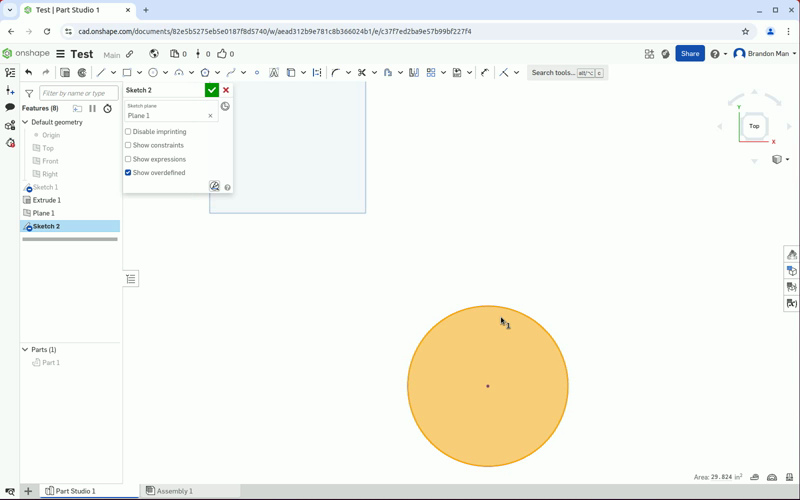
scroll(-6)
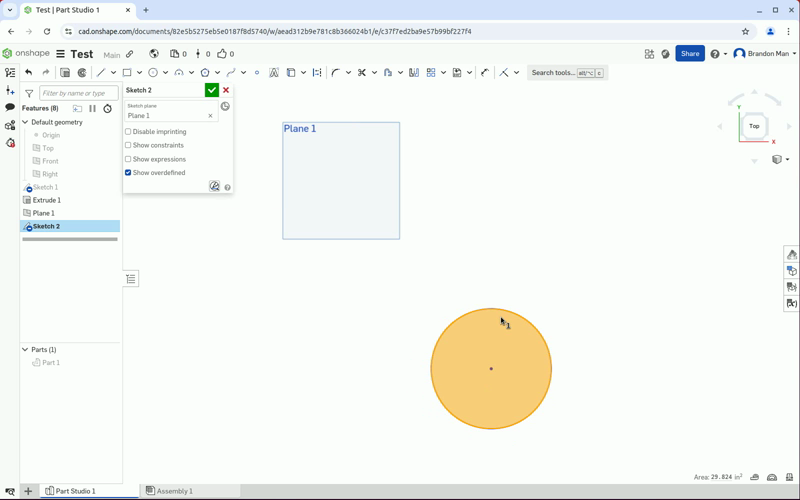
scroll(-6)
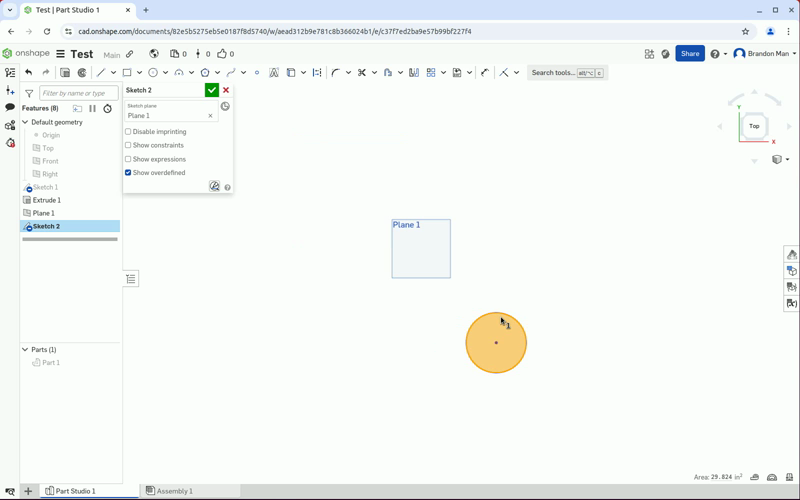
scroll(-6)
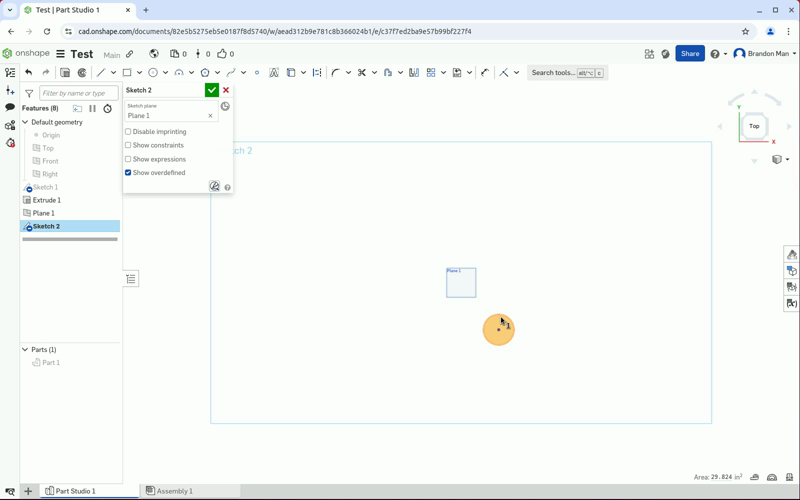
mouse_move(73, 352)
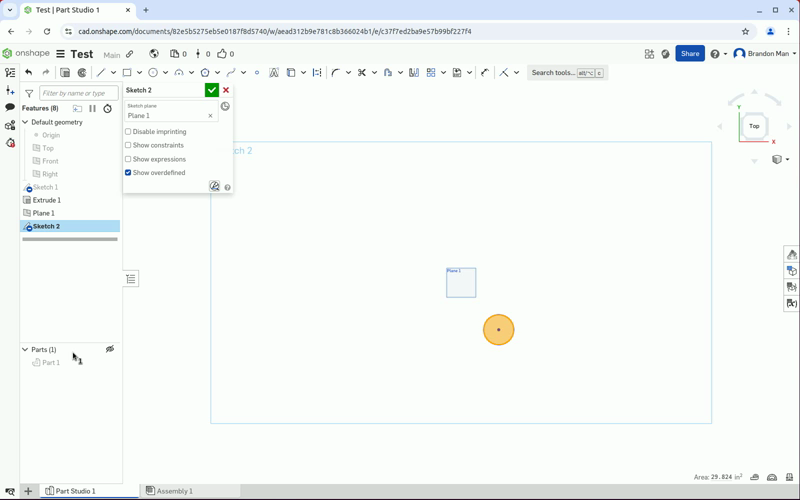
key(shift+y)
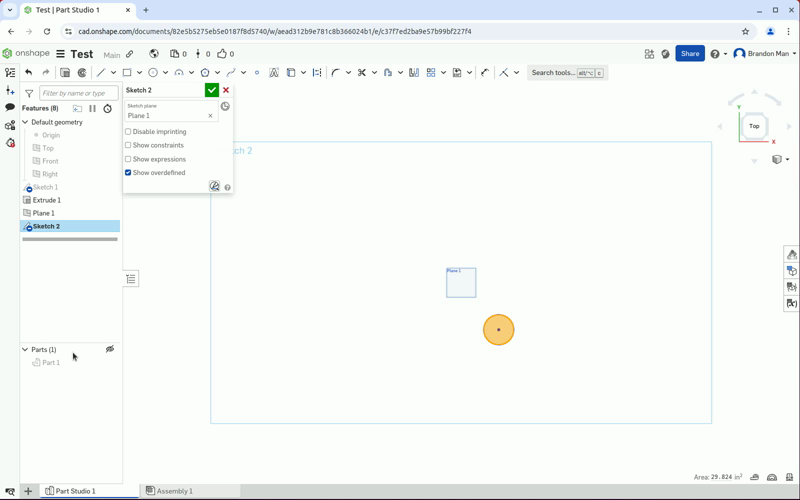
key(shift+e)
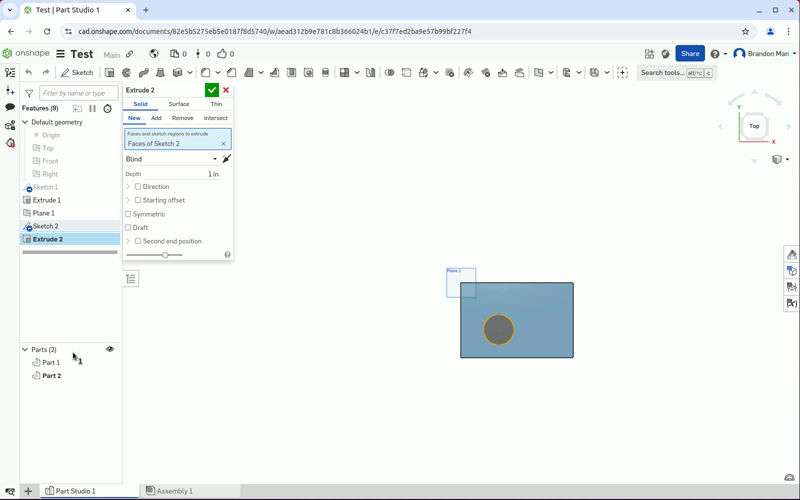
mouse_move(143, 106)
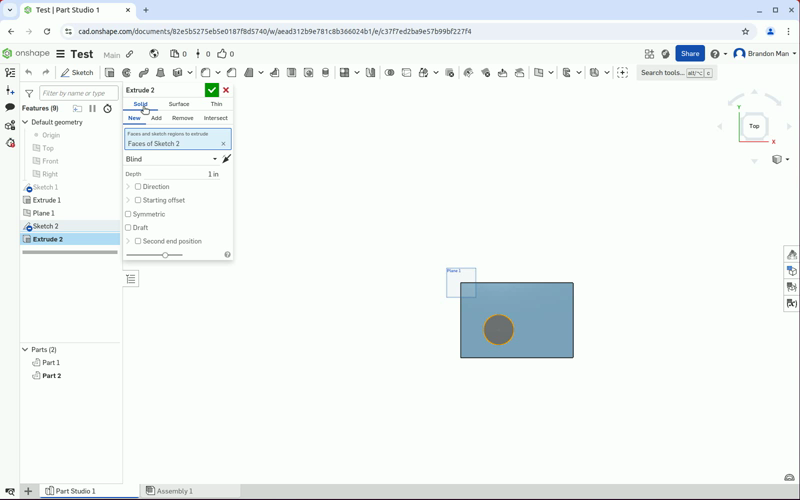
click(143, 106)
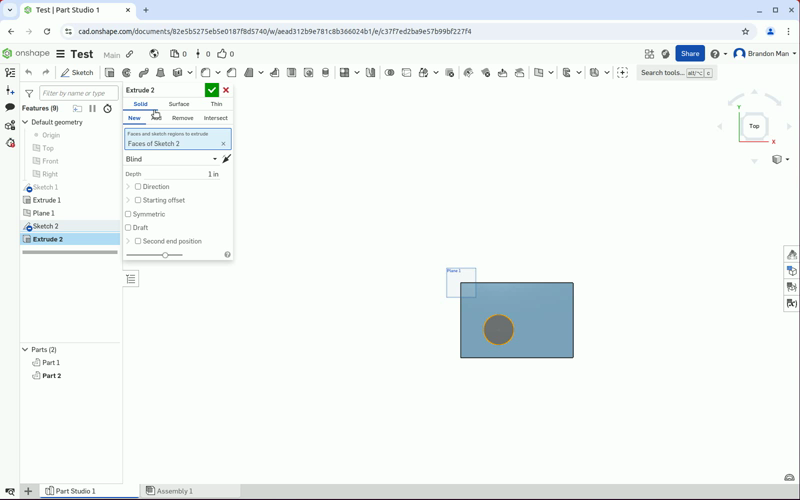
mouse_move(186, 120)
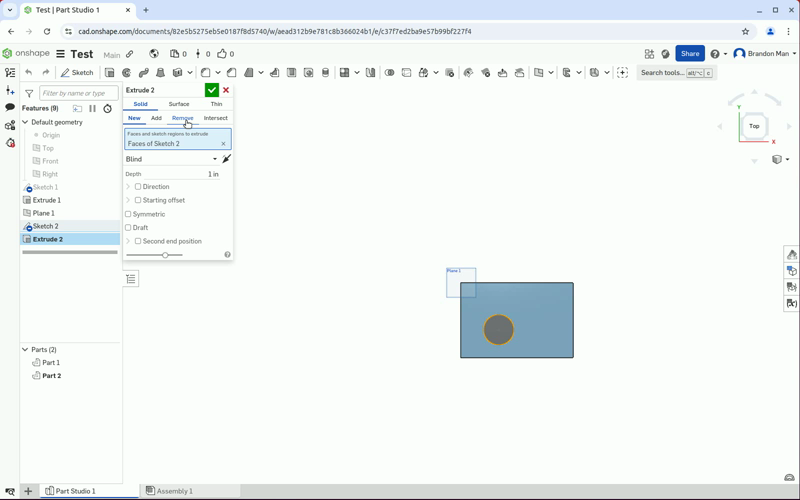
click(186, 120)
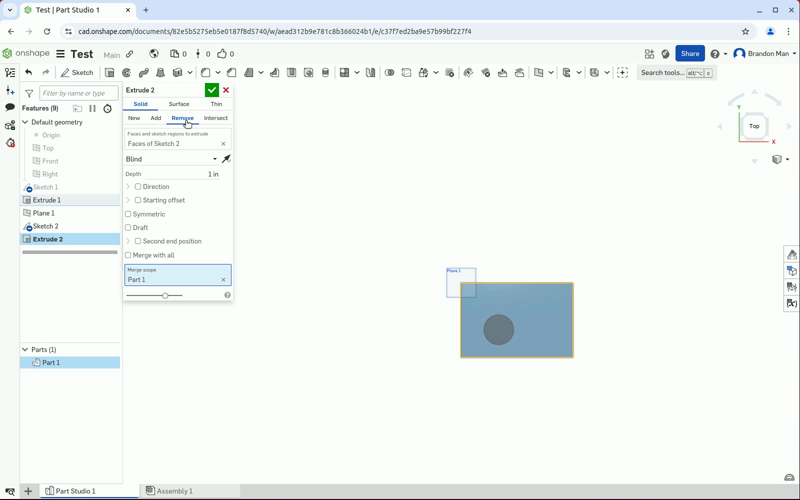
key(tab, 4)
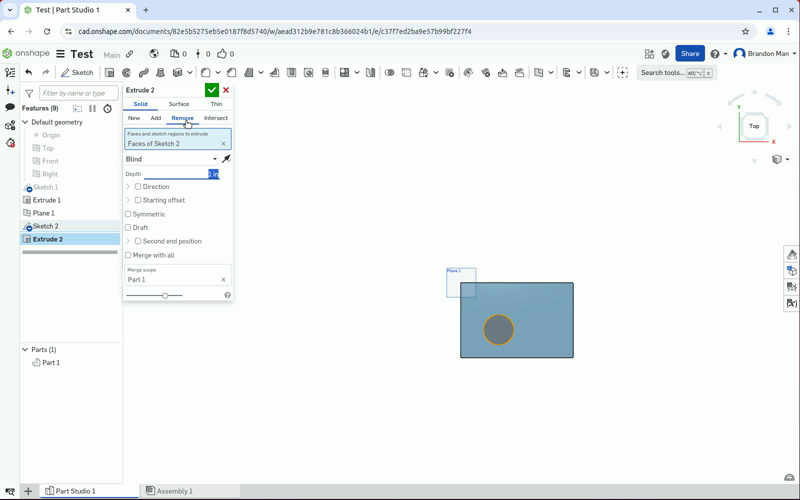
text(9.628)
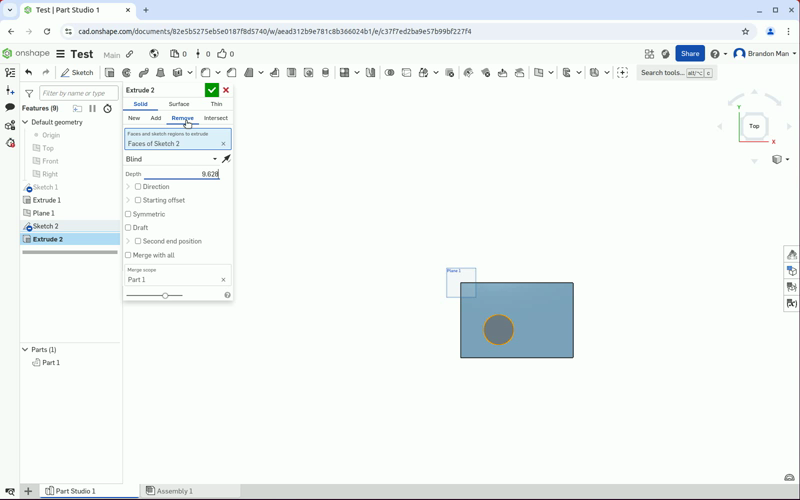
key(tab, 6)
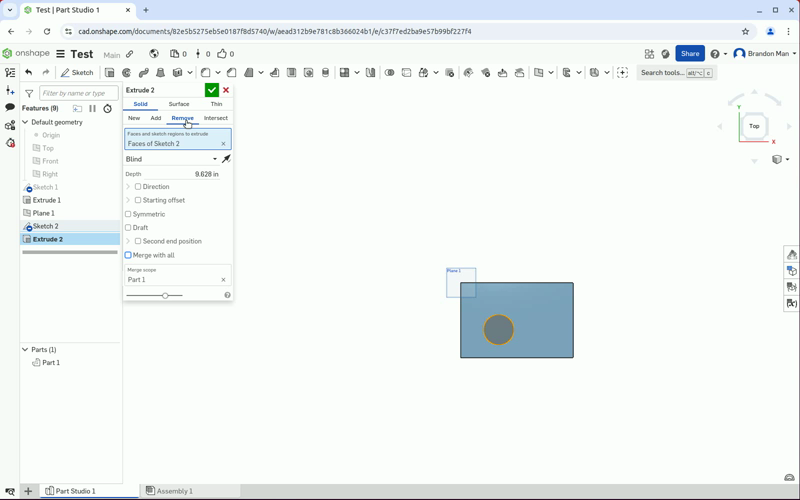
key(space)
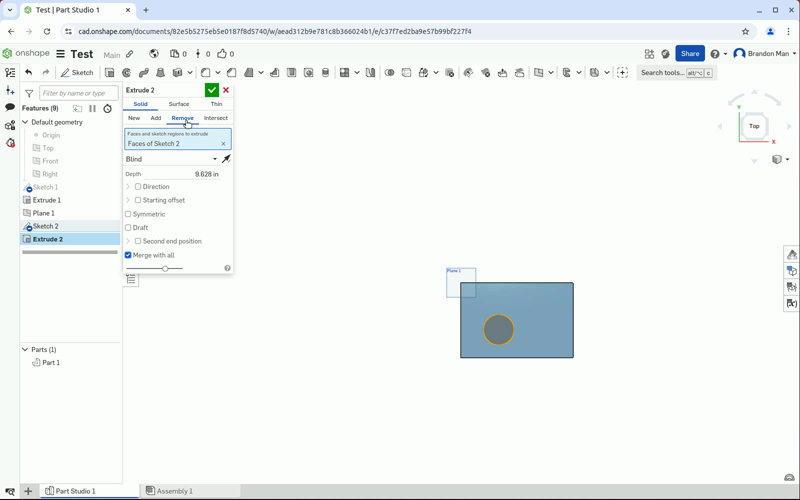
key(enter)
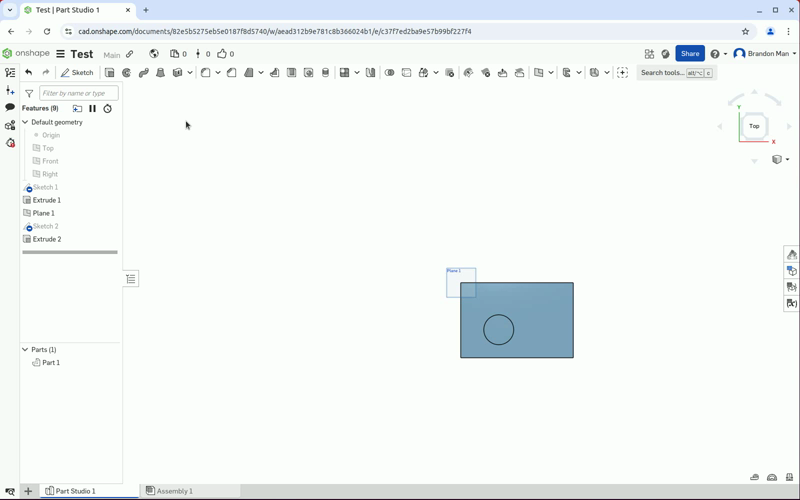
key(shift+h)
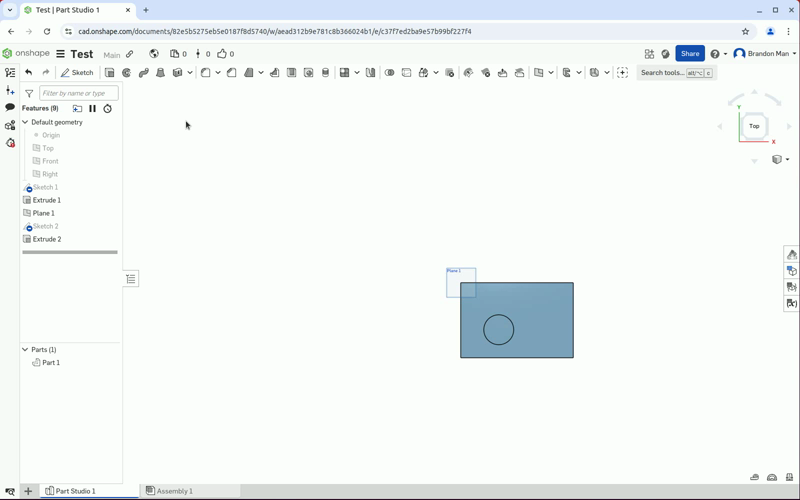
key(shift+h)
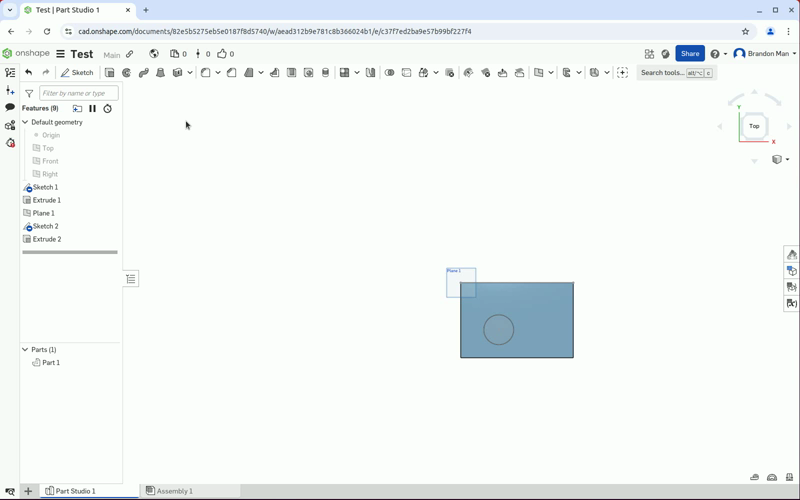
key(shift+7)
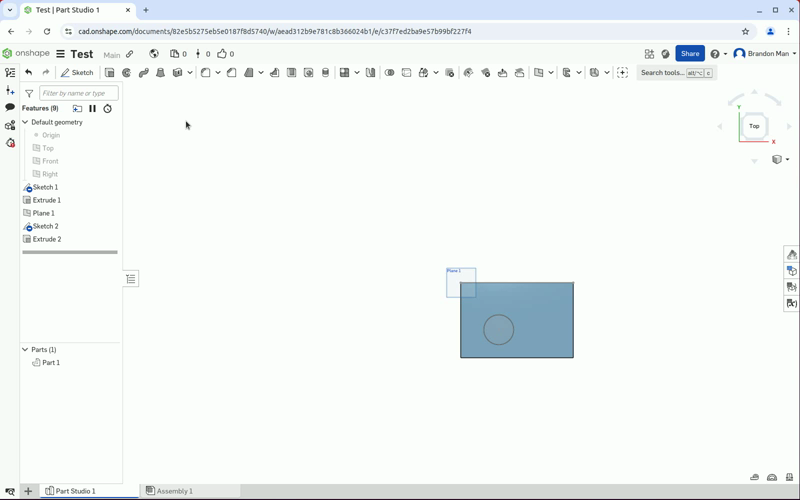
key(up, 3)
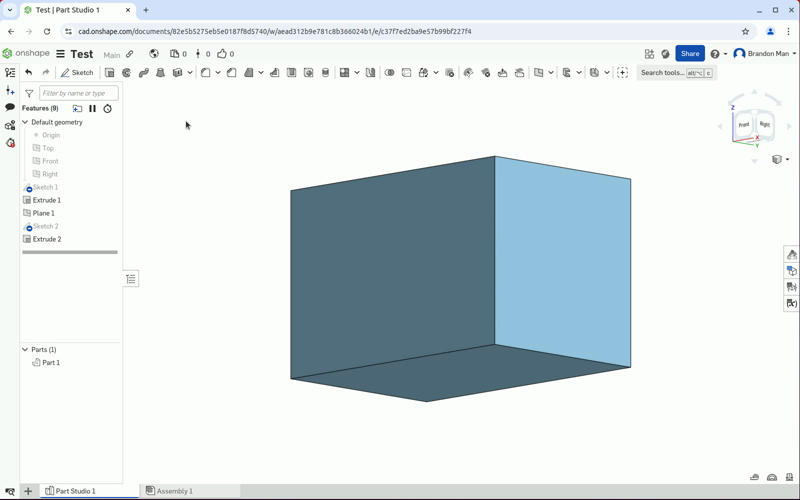
key(left, 3)
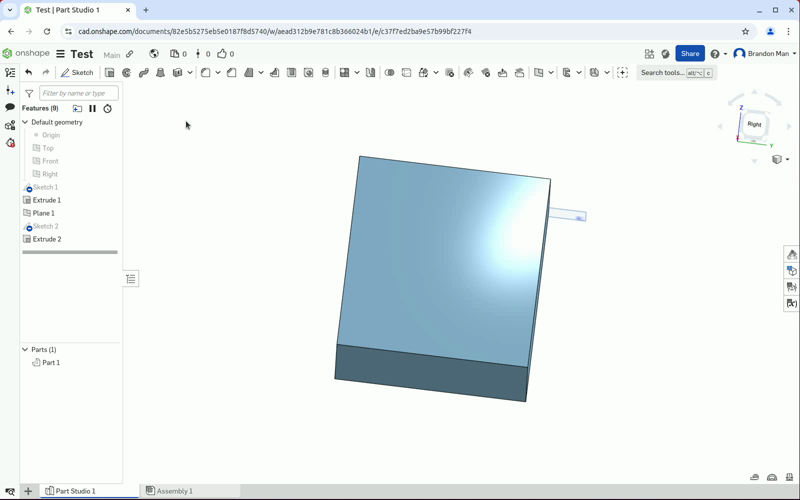
key(right, 3)
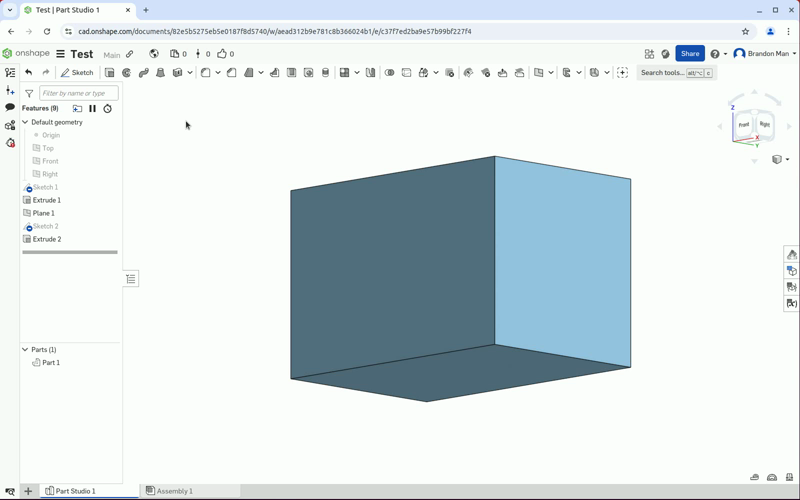
key(down, 3)
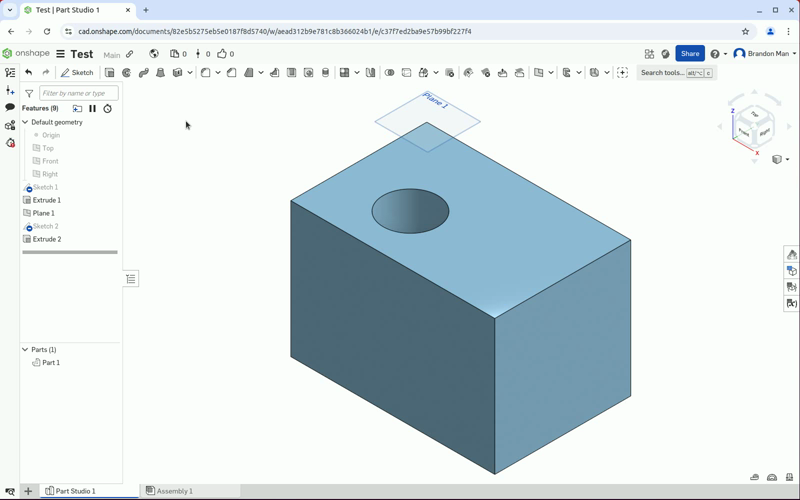
mouse_move(73, 189)
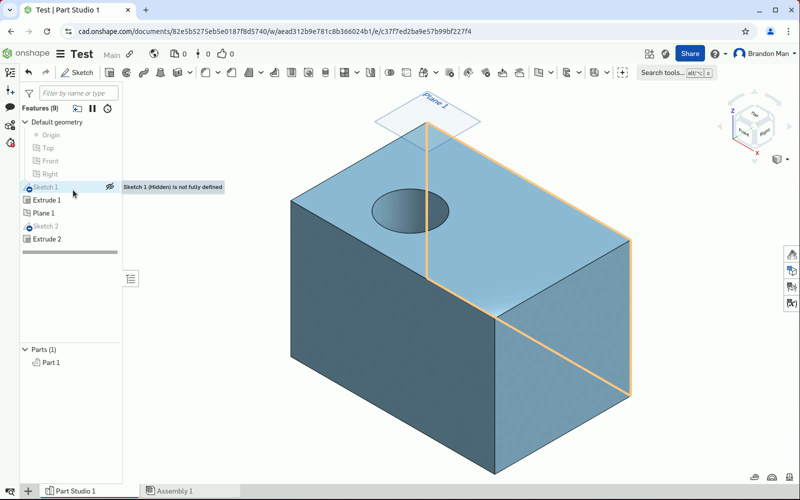
click(73, 189)